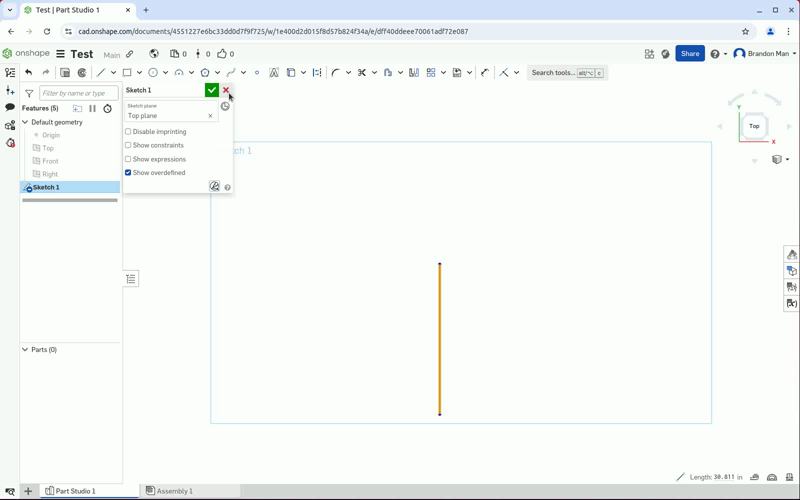
key(shift+h)
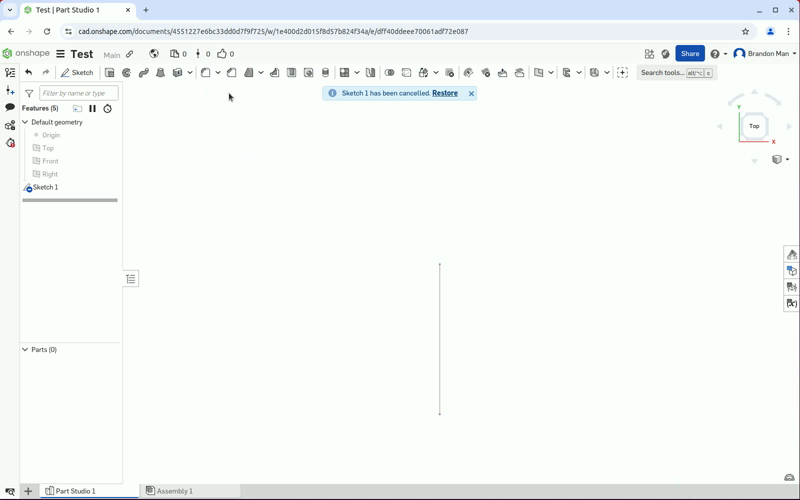
key(shift+s)
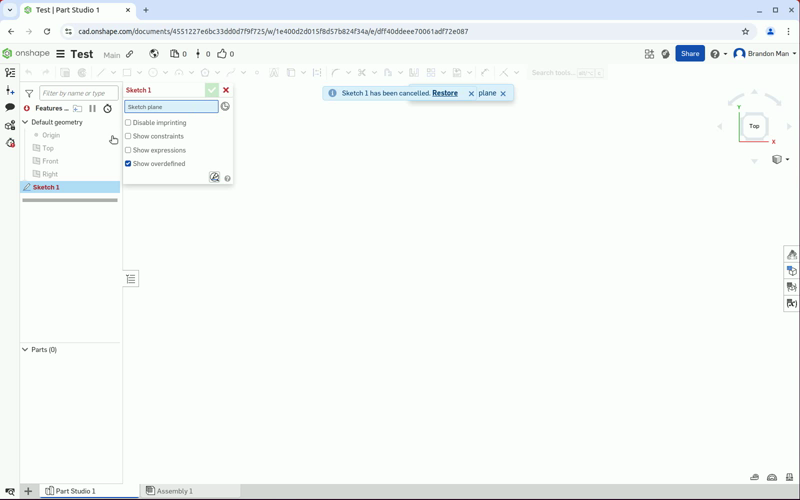
mouse_move(73, 150)
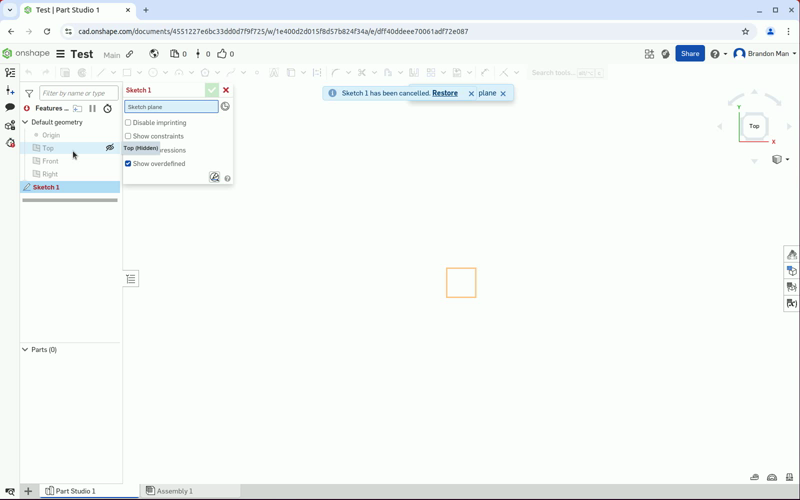
click(73, 150)
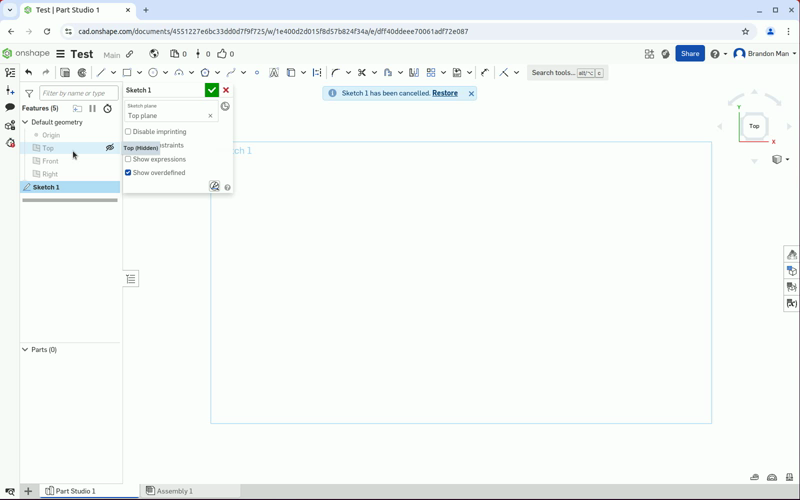
mouse_move(73, 352)
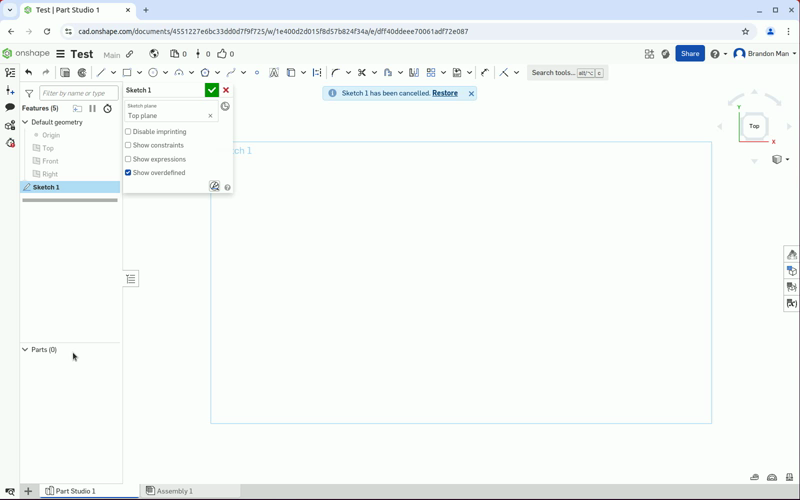
key(y)
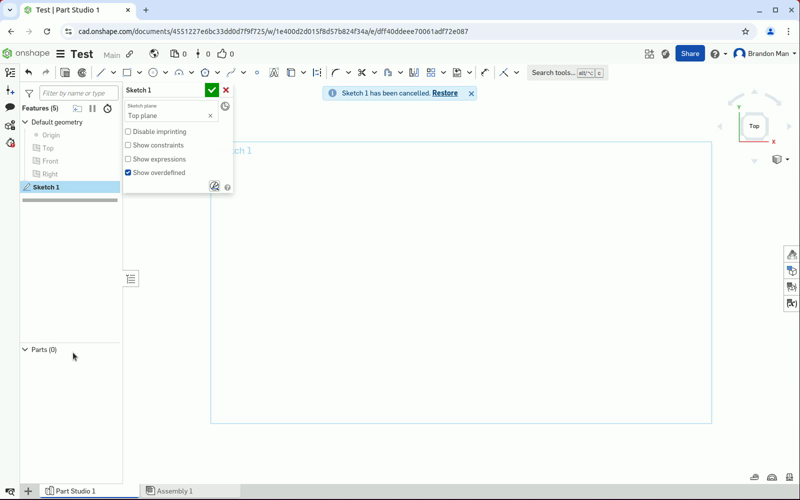
key(l)
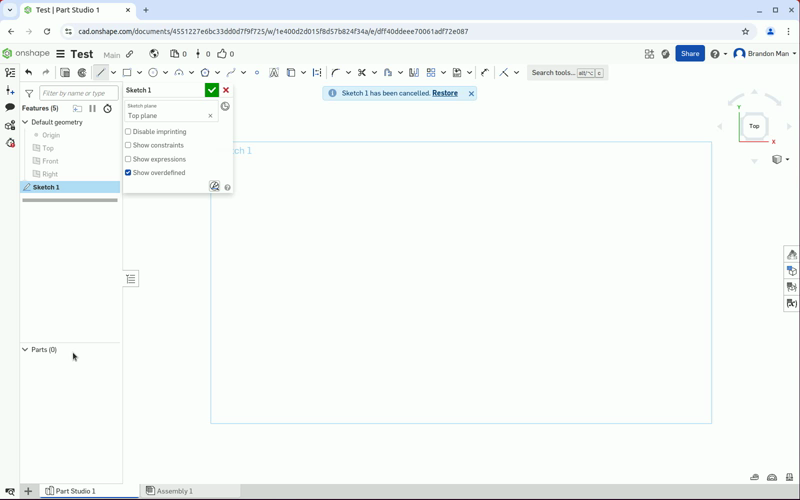
key_down(shift)
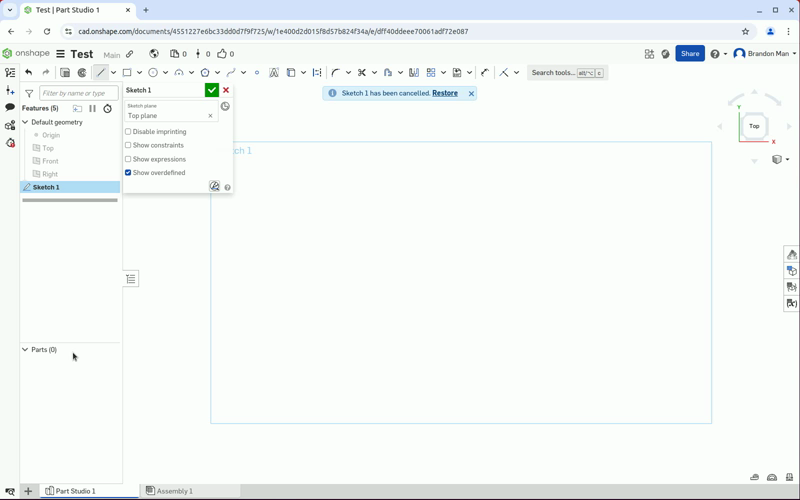
mouse_move(460, 357)
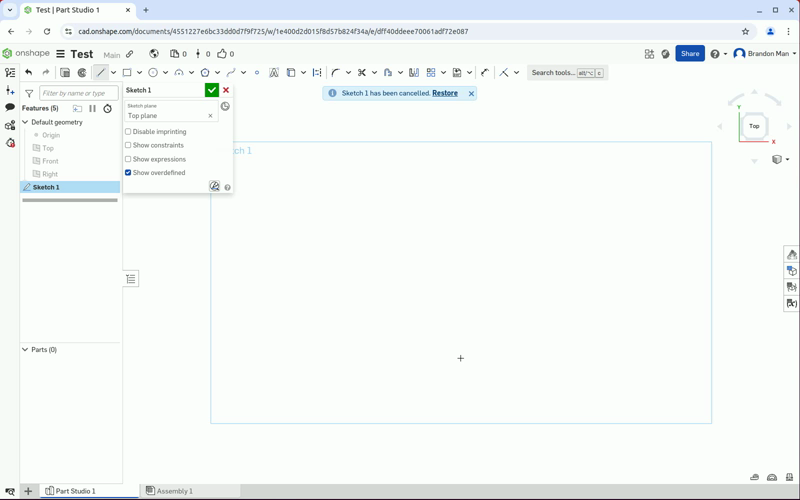
click(460, 357)
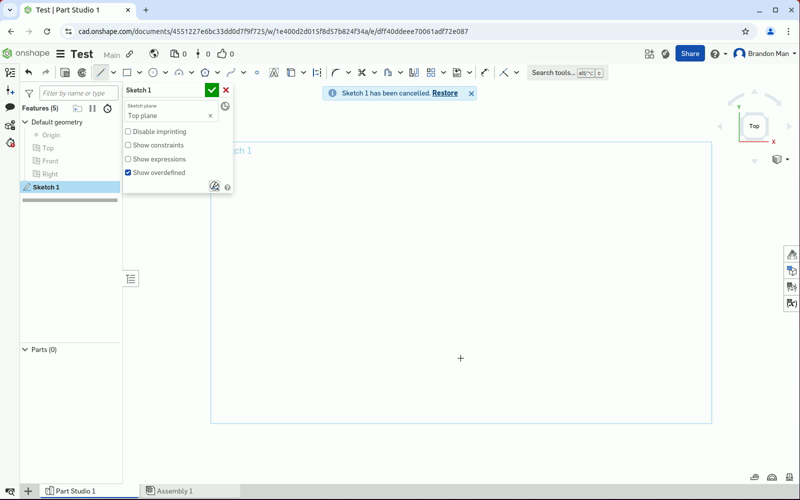
key_up(shift)
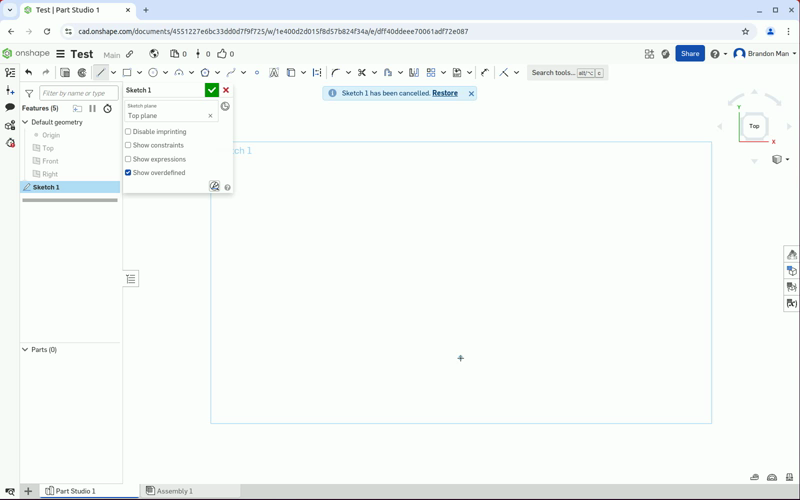
key_down(shift)
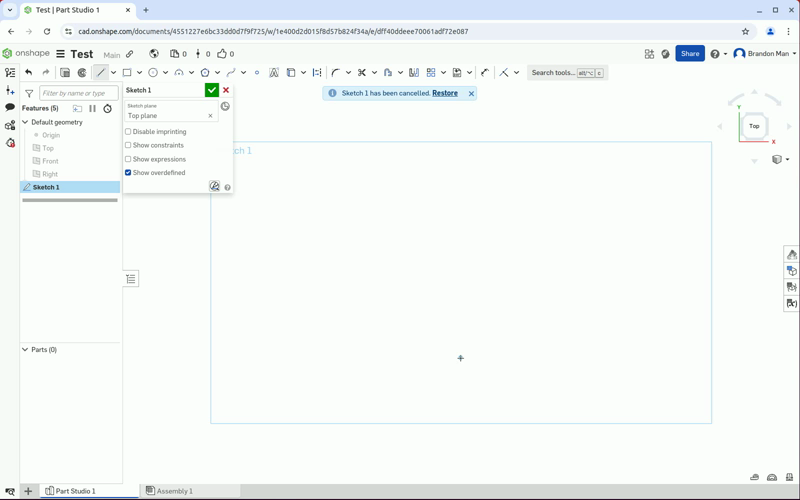
mouse_move(490, 357)
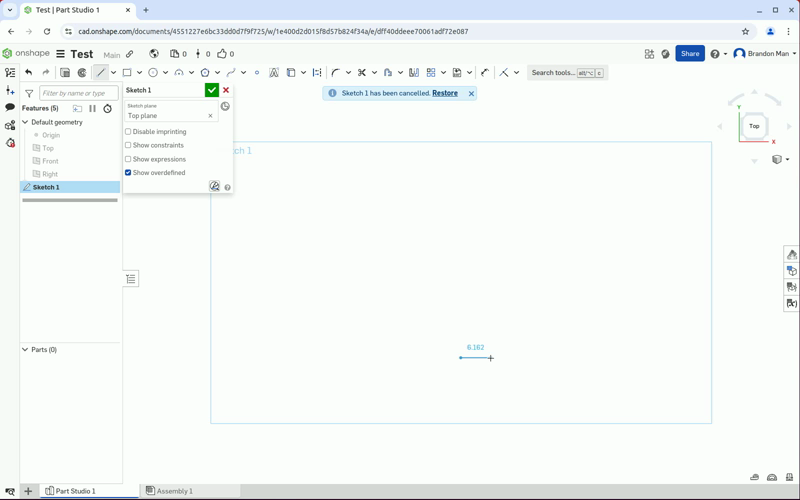
mouse_move(517, 357)
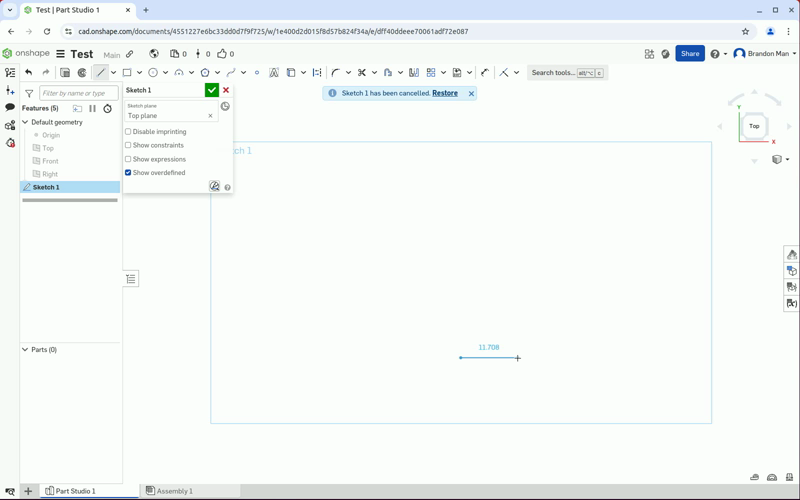
click(517, 357)
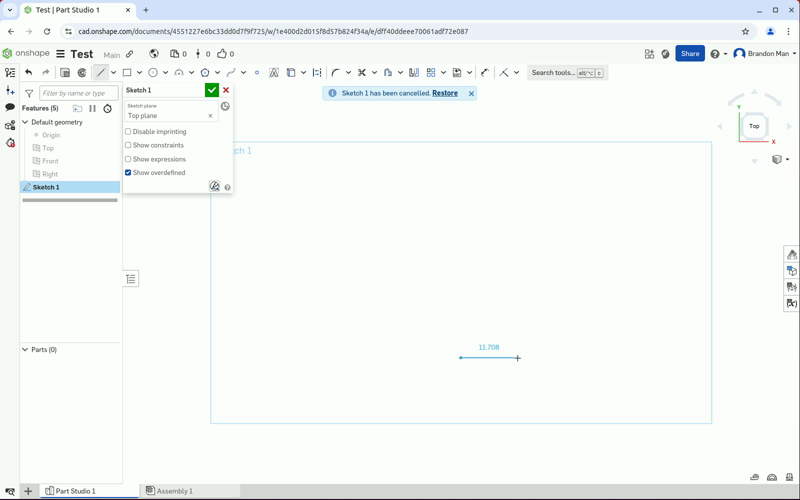
key_up(shift)
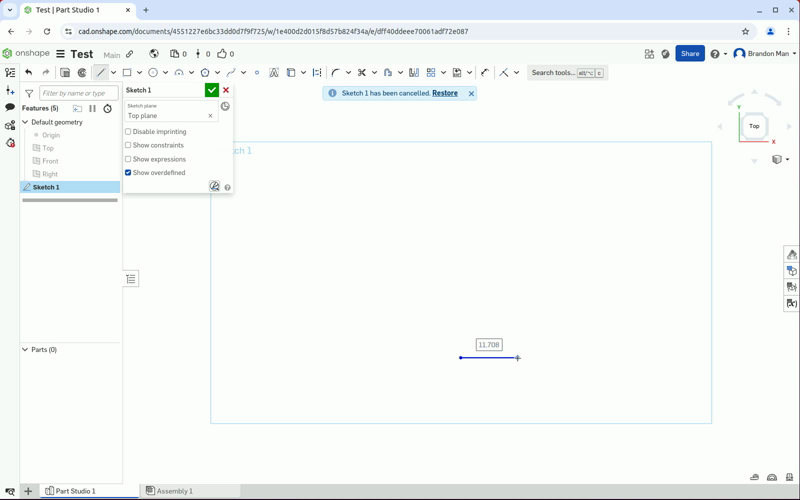
key_down(shift)
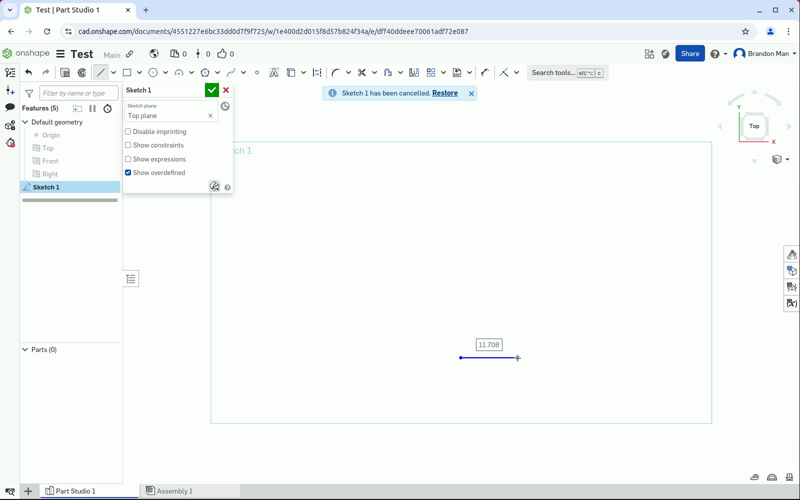
mouse_move(547, 357)
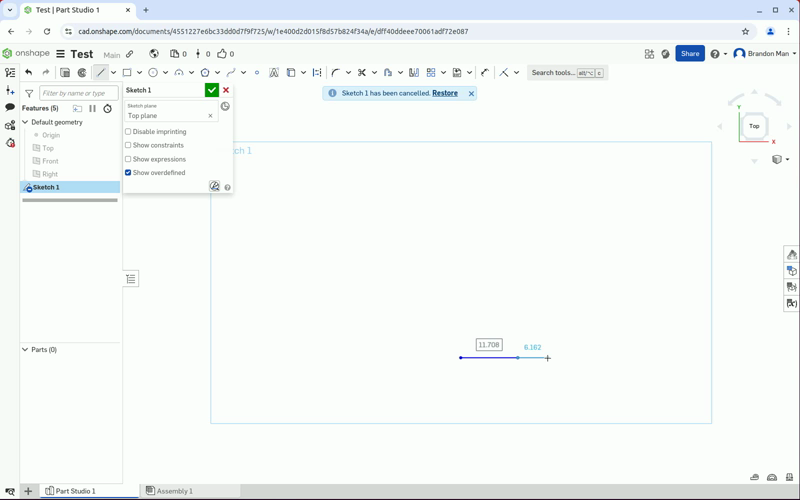
mouse_move(517, 320)
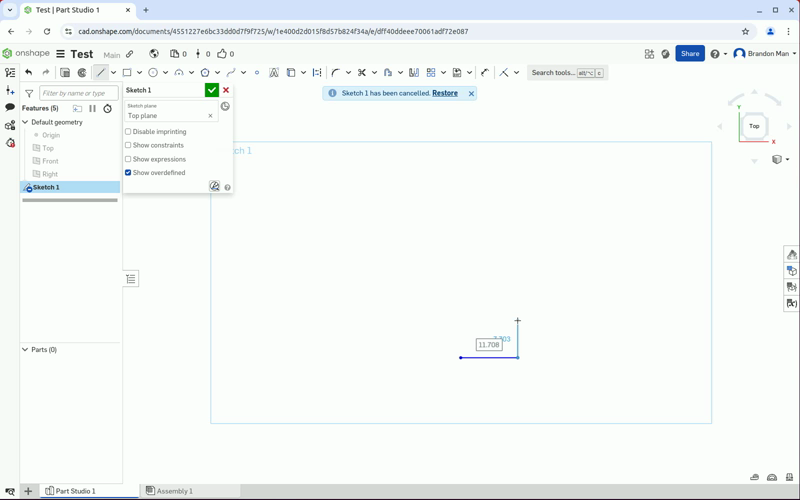
click(517, 320)
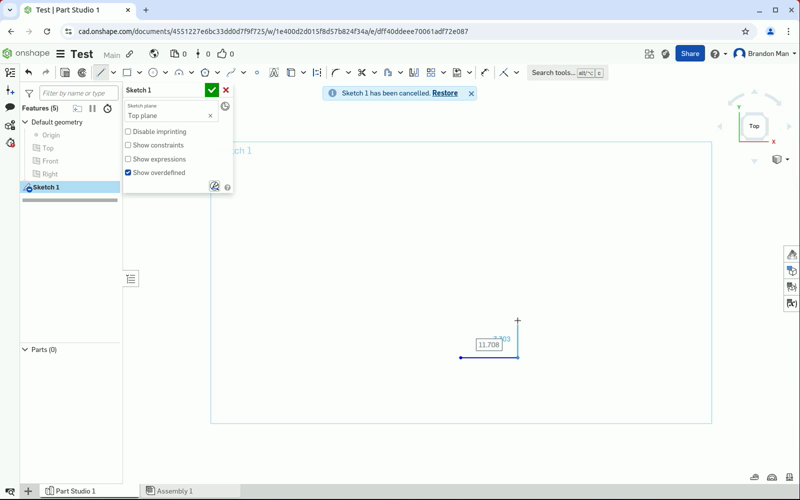
key_up(shift)
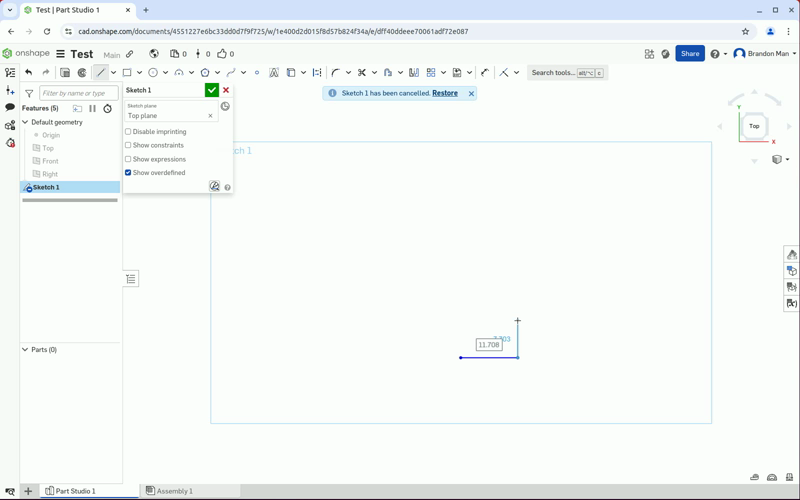
key_down(shift)
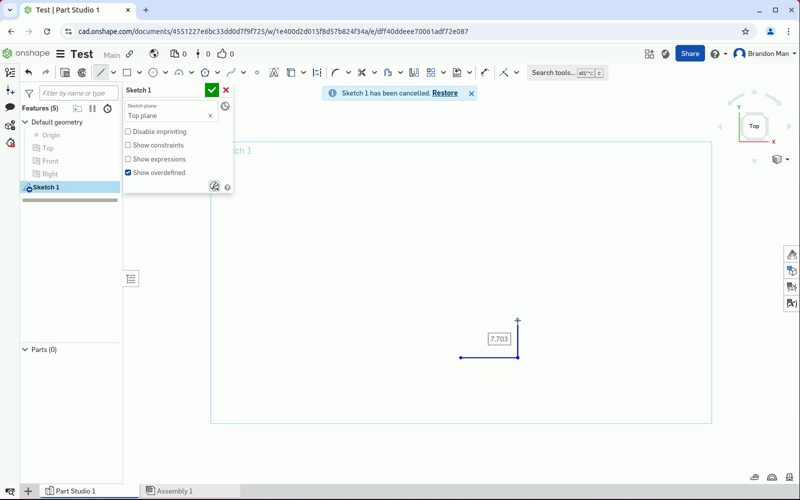
mouse_move(547, 320)
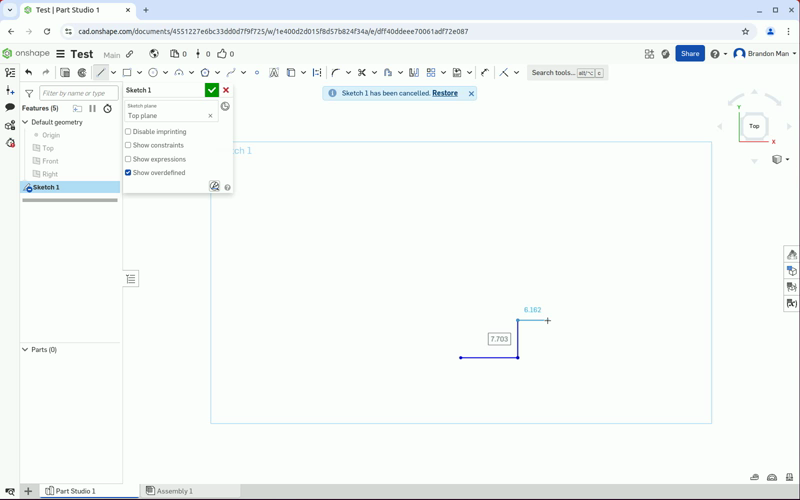
mouse_move(573, 320)
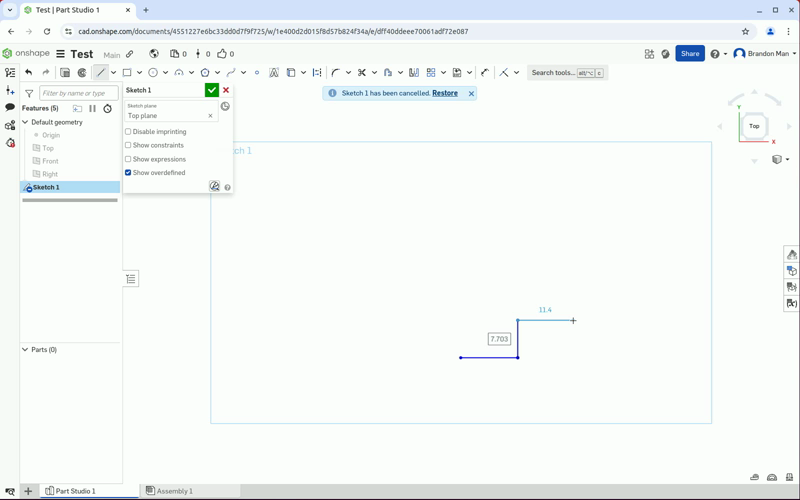
click(573, 320)
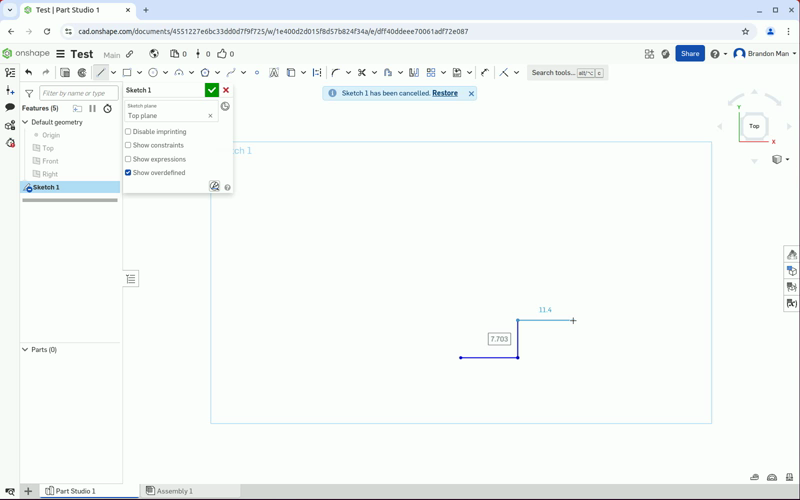
key_up(shift)
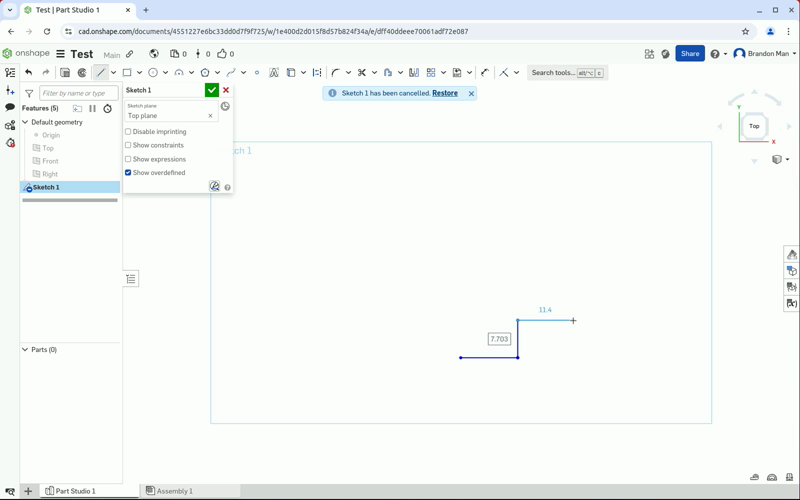
key_down(shift)
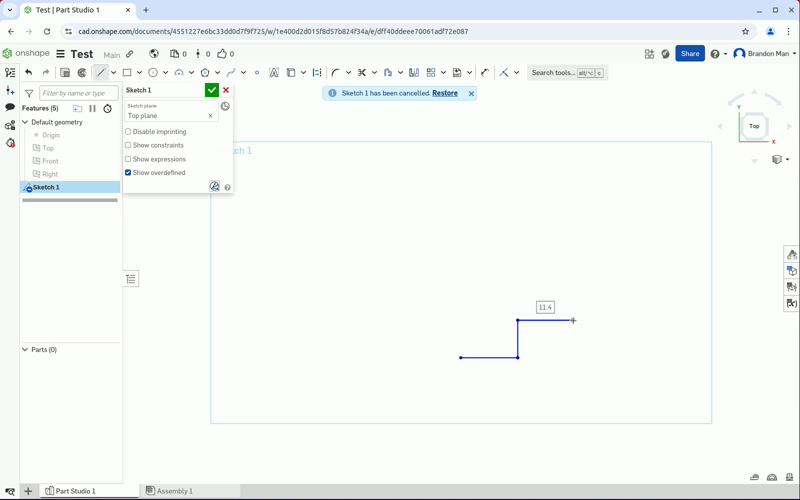
mouse_move(589, 320)
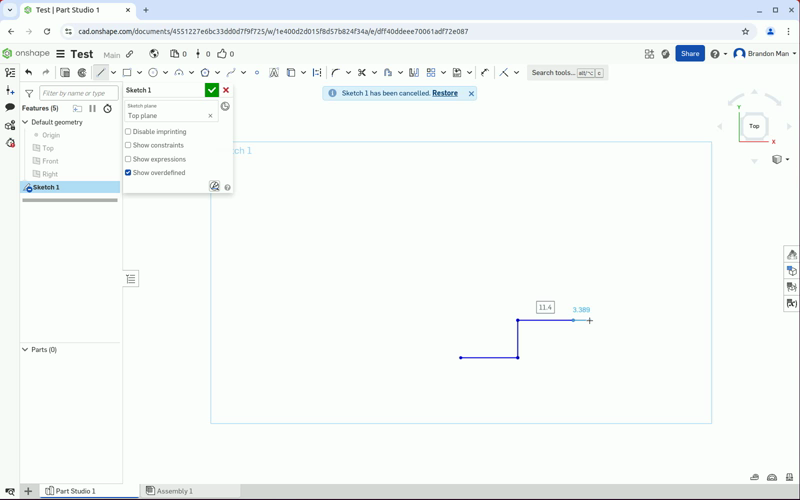
mouse_move(573, 283)
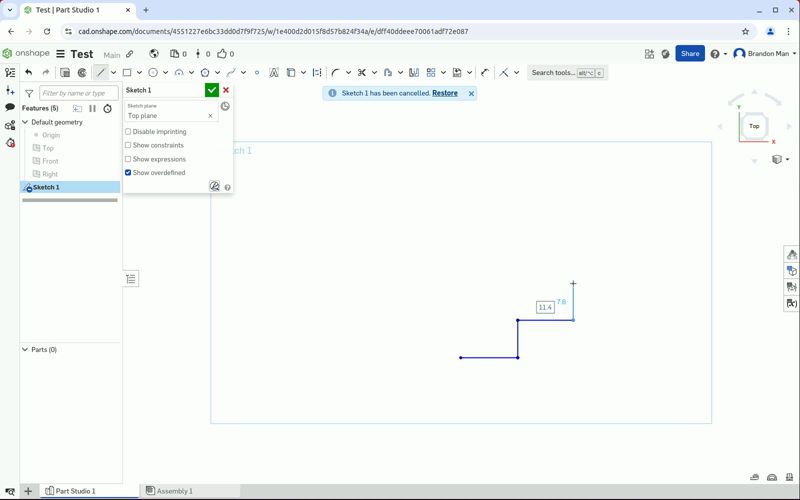
click(573, 283)
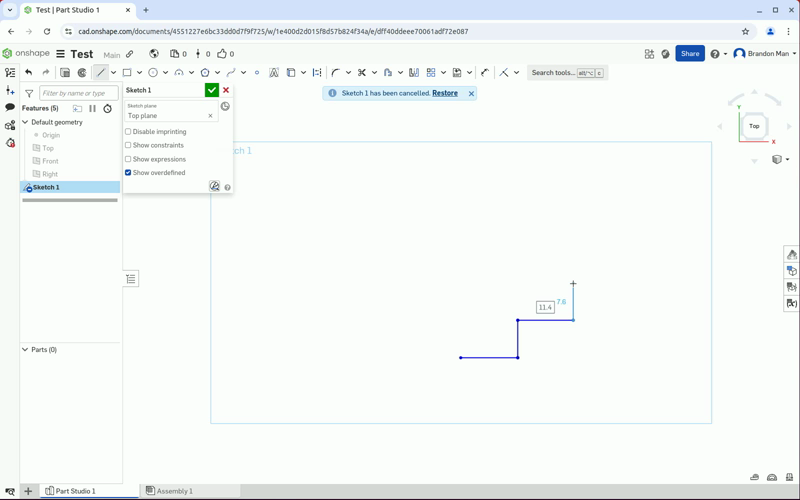
key_up(shift)
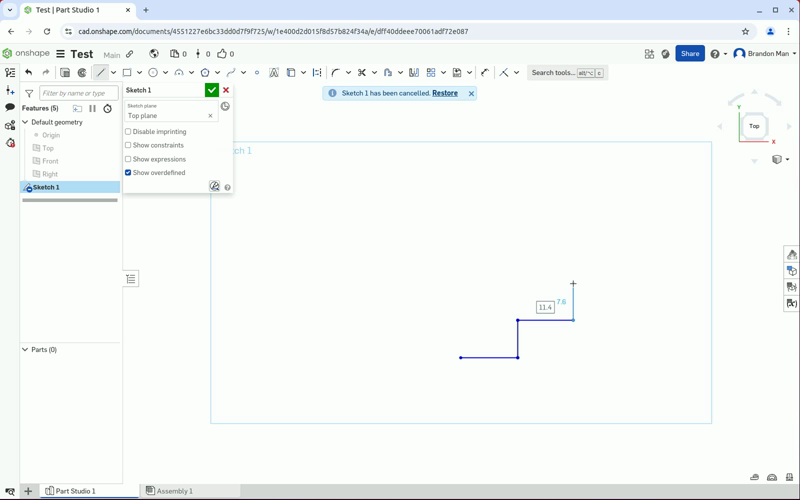
key_down(shift)
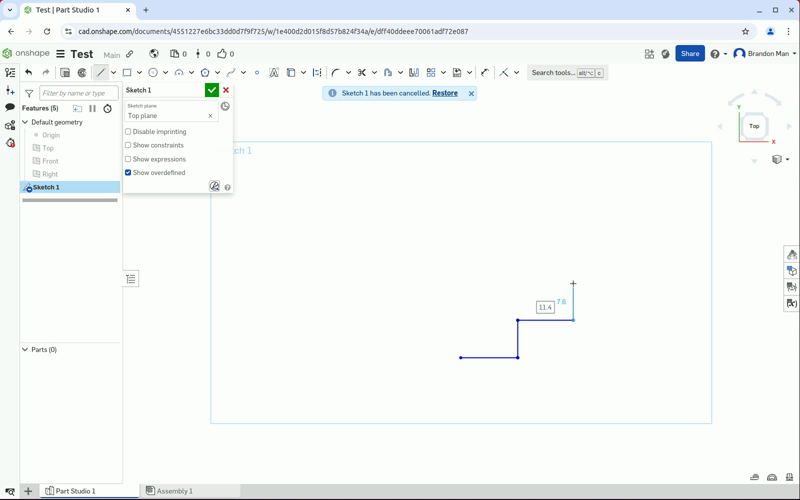
mouse_move(460, 283)
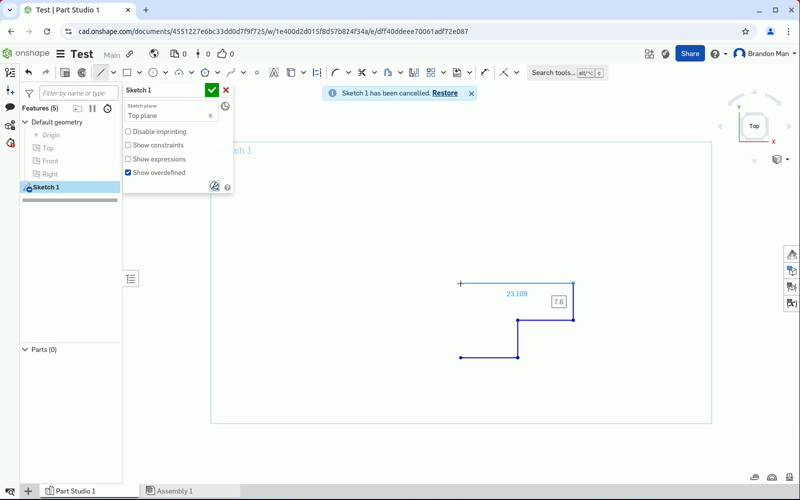
click(460, 283)
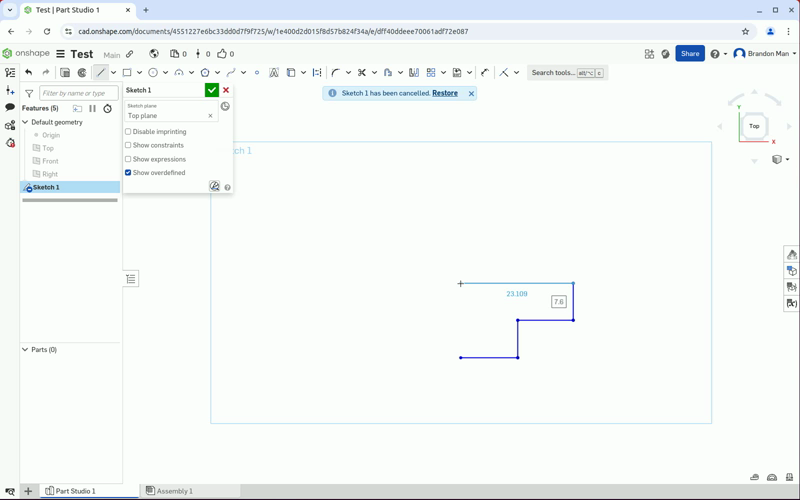
key_up(shift)
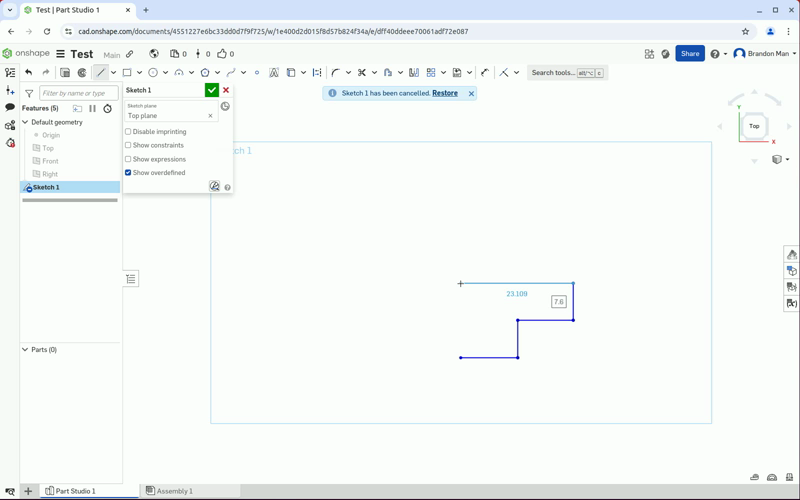
key_down(shift)
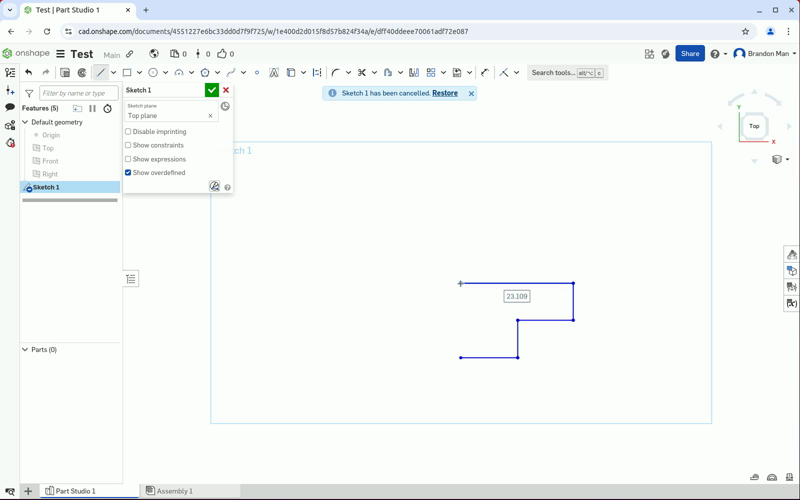
mouse_move(460, 357)
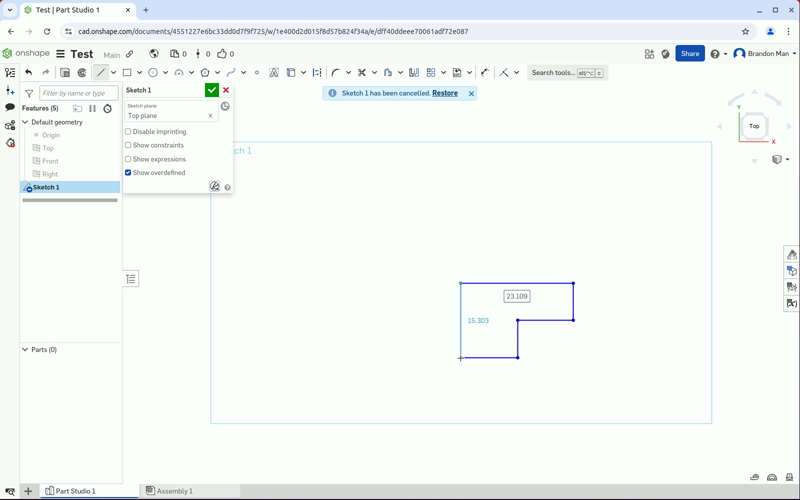
key_up(shift)
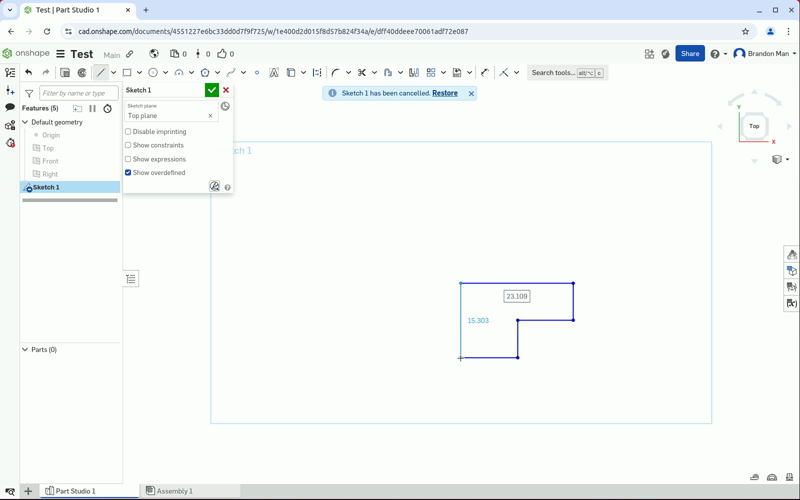
click(460, 357)
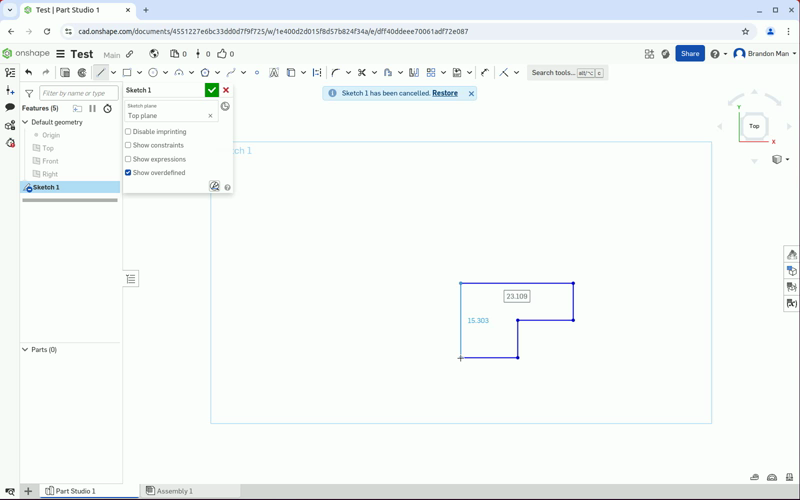
key(esc)
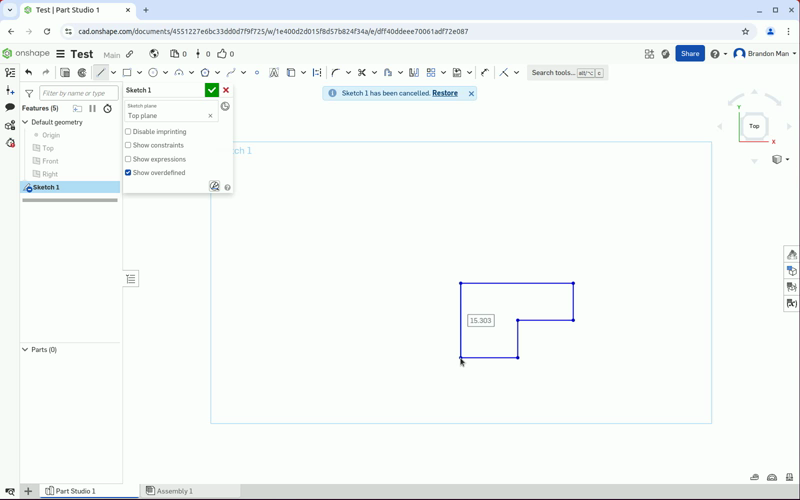
mouse_move(499, 343)
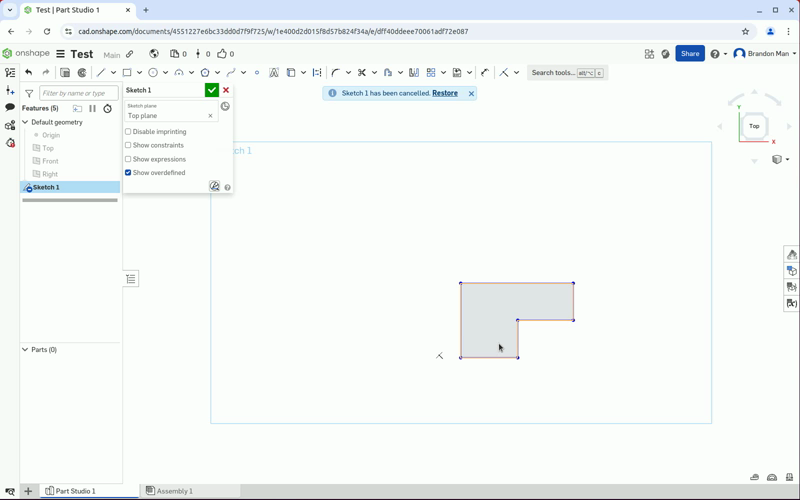
click(499, 343)
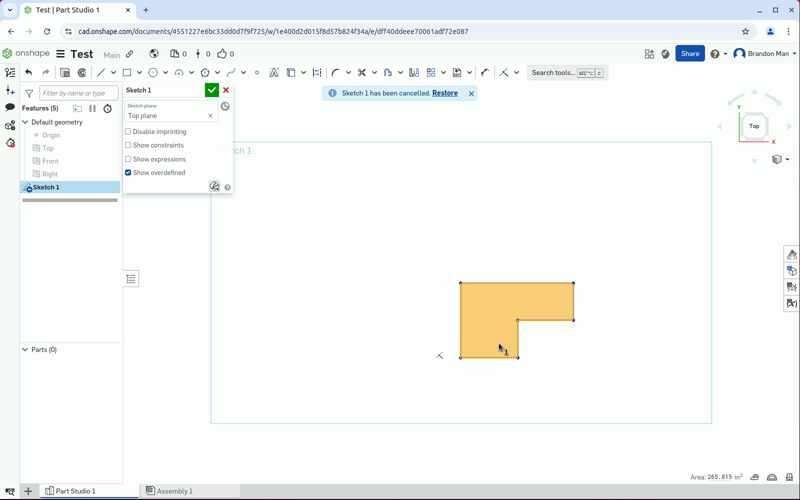
mouse_move(73, 352)
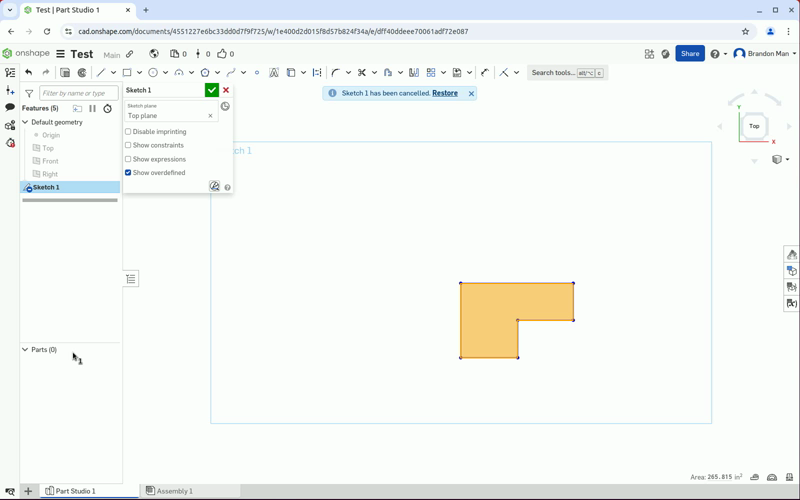
key(shift+y)
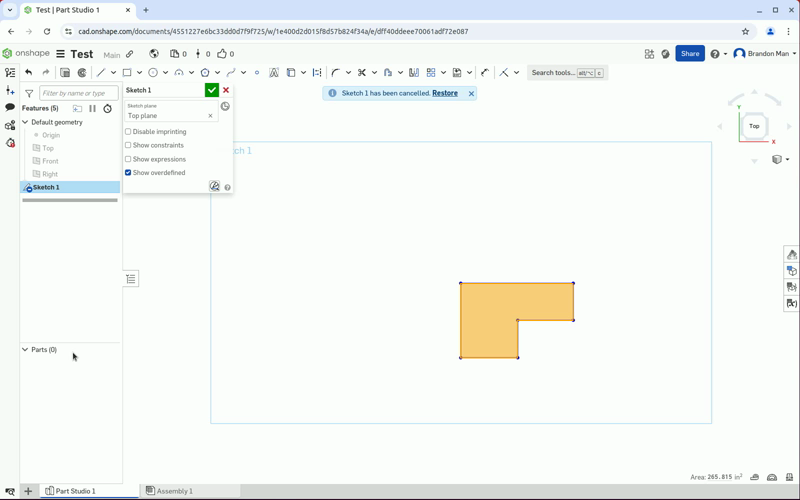
key(shift+e)
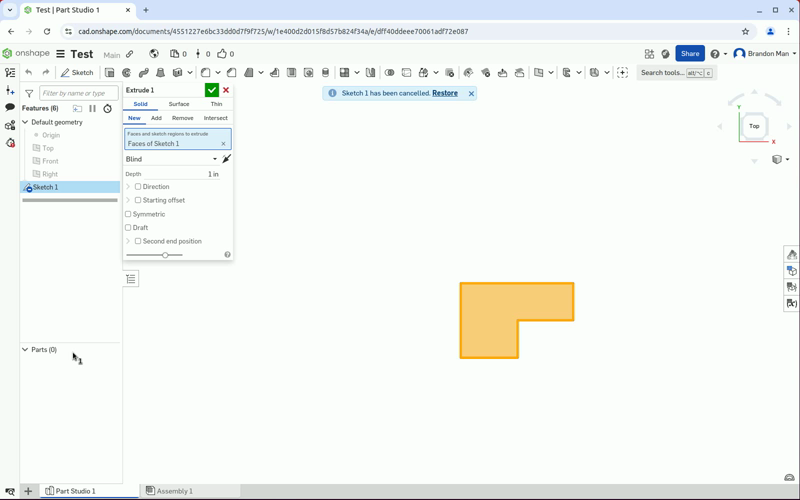
mouse_move(143, 106)
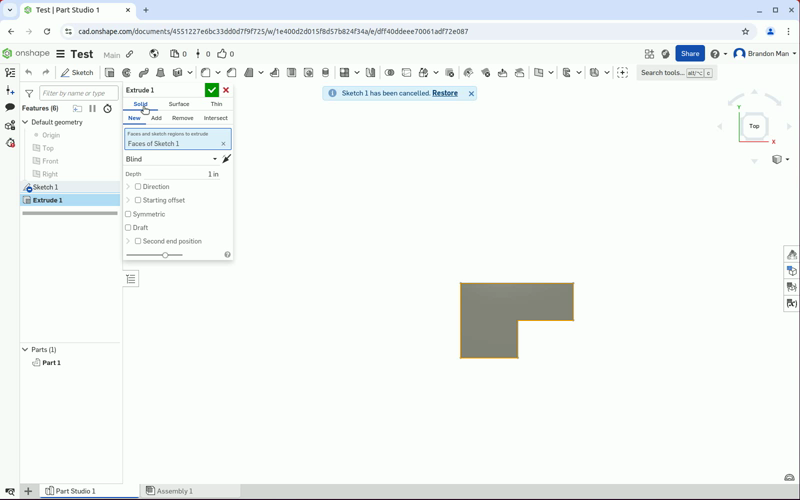
click(143, 106)
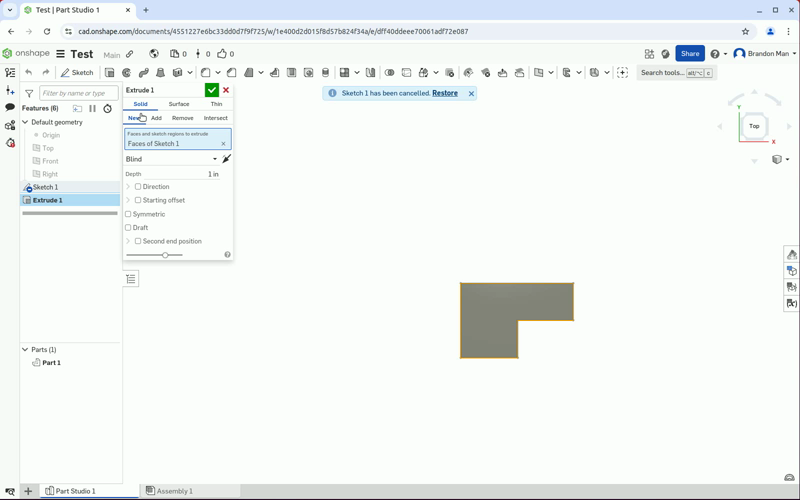
mouse_move(137, 120)
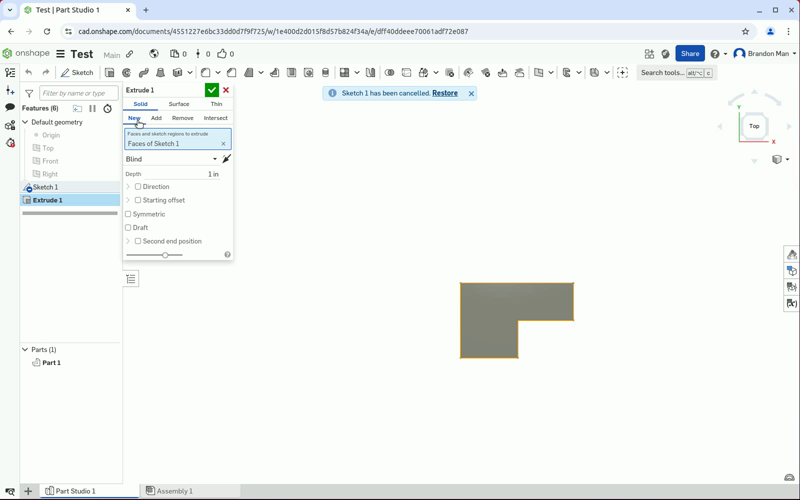
click(137, 120)
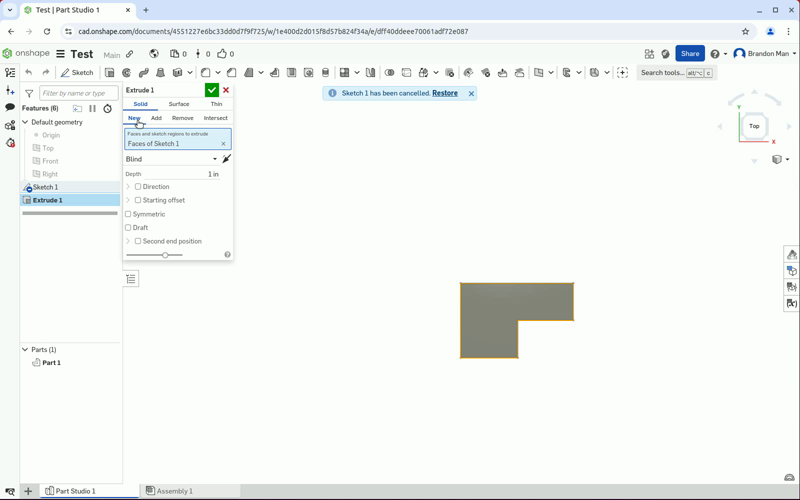
key(tab, 4)
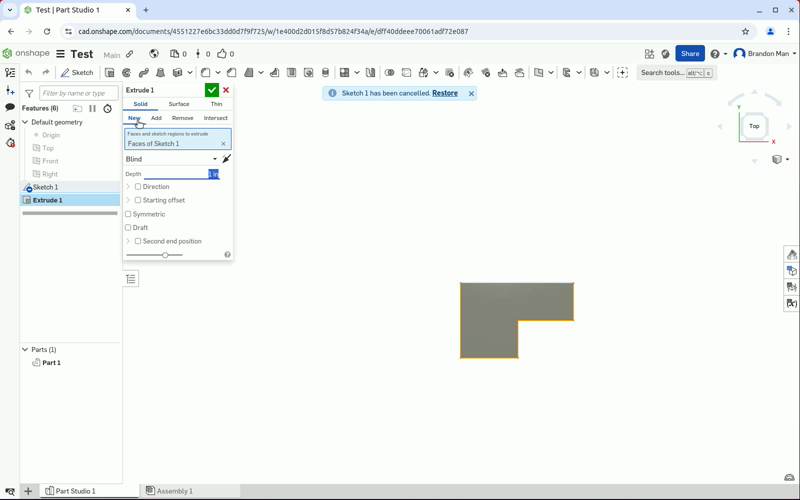
text(7.703)
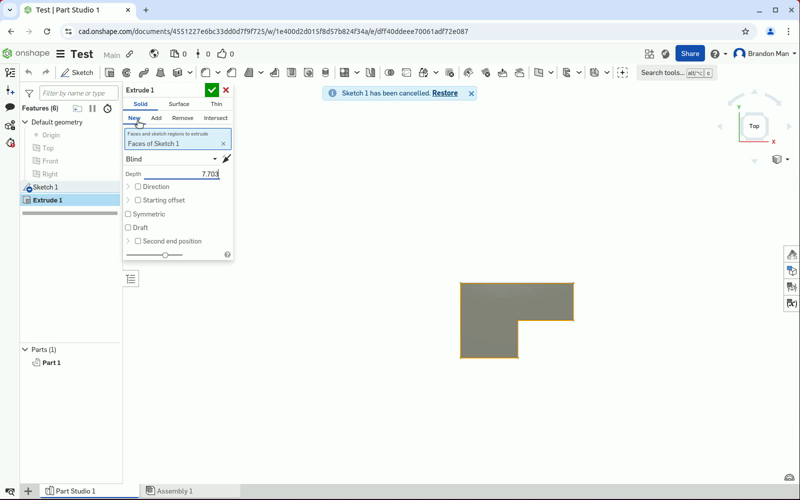
key(enter)
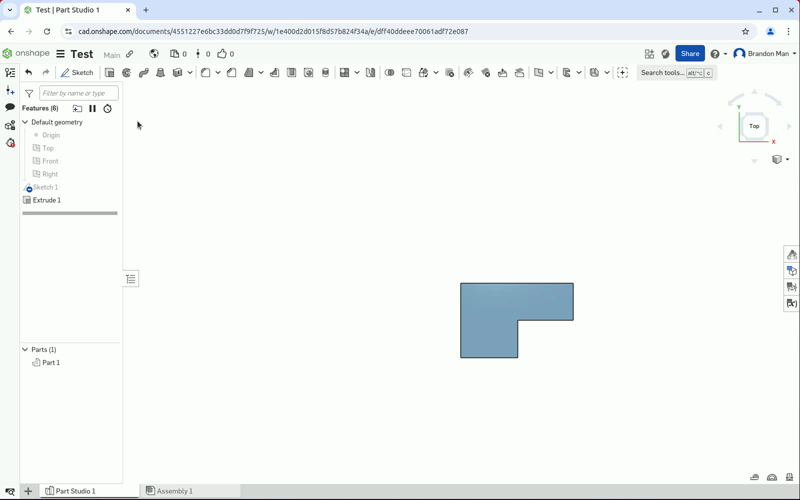
key(shift+h)
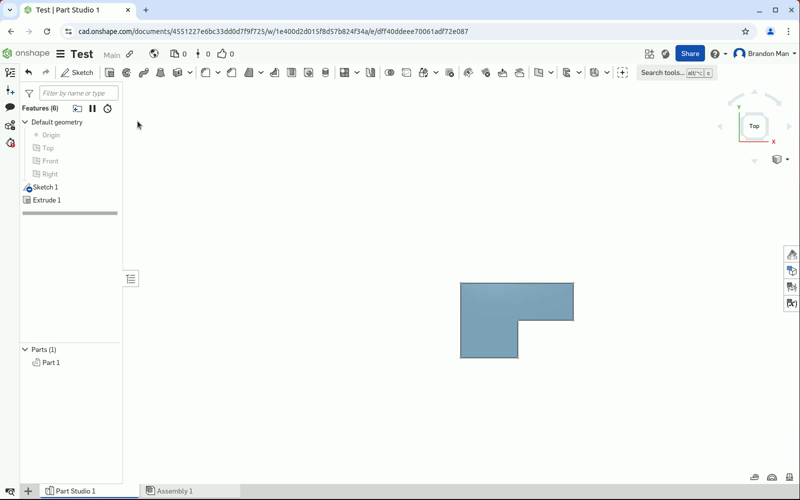
key(shift+h)
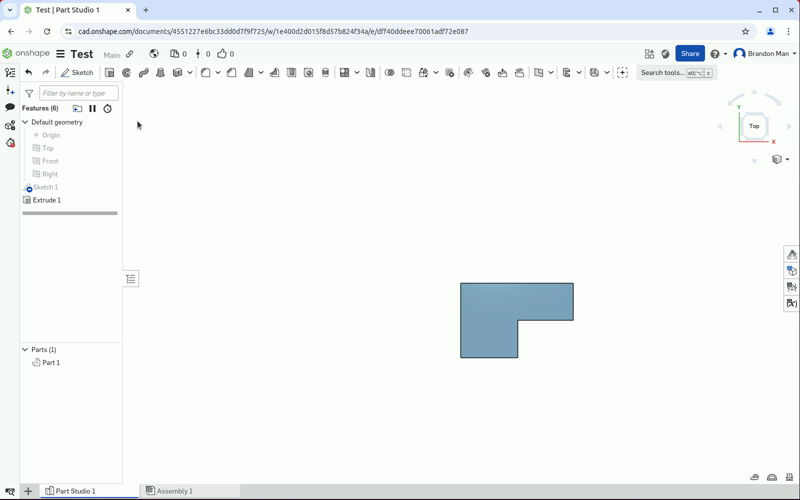
mouse_move(73, 189)
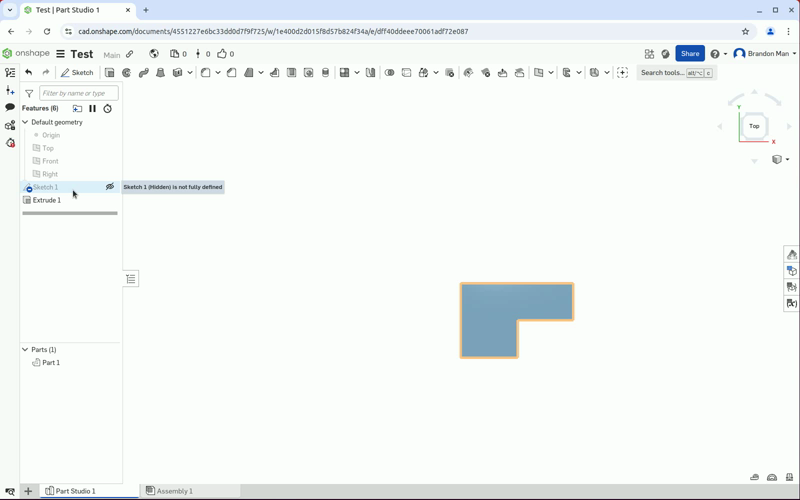
click(73, 189)
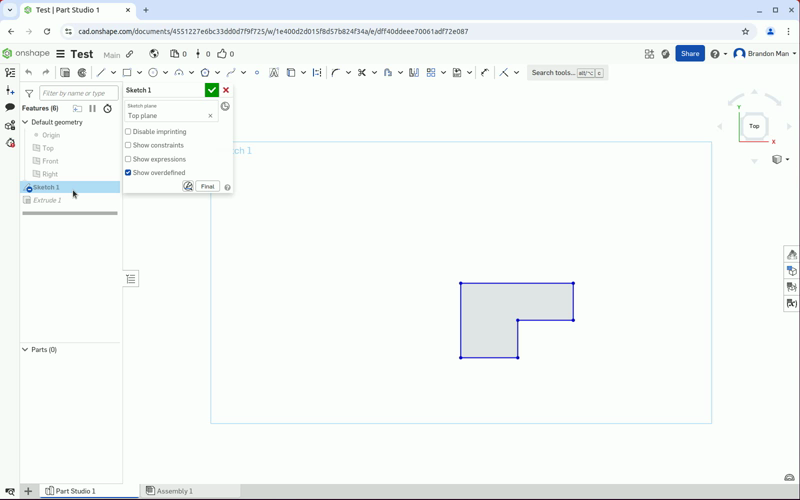
mouse_move(229, 92)
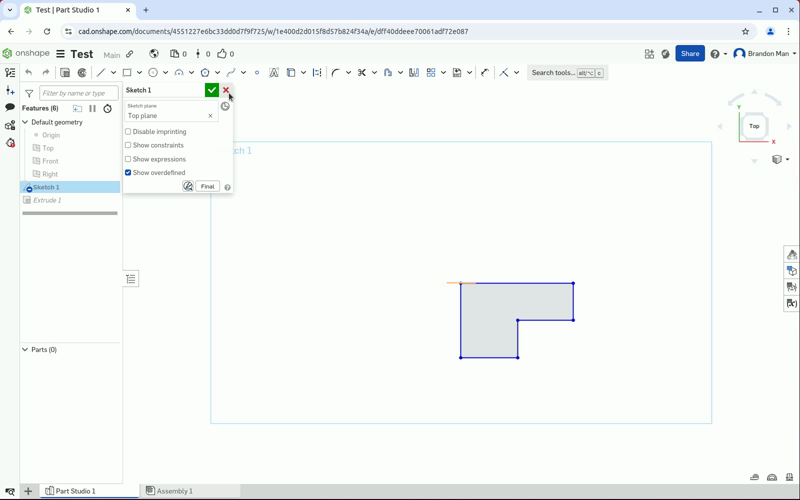
click(229, 92)
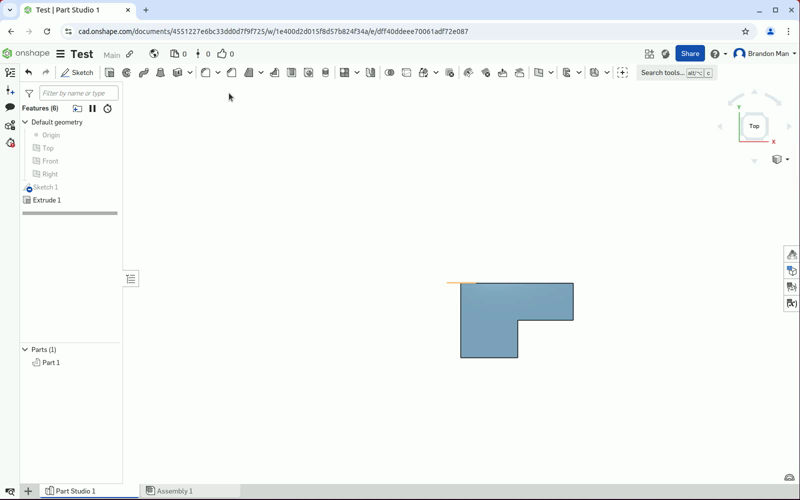
mouse_move(73, 352)
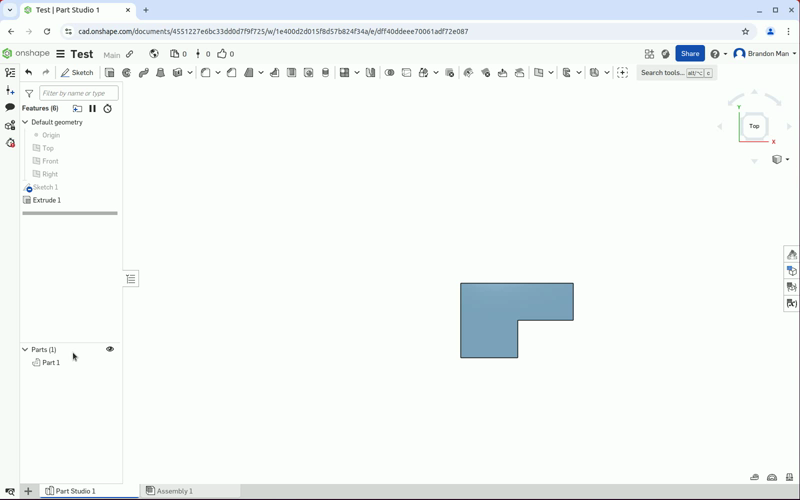
key(y)
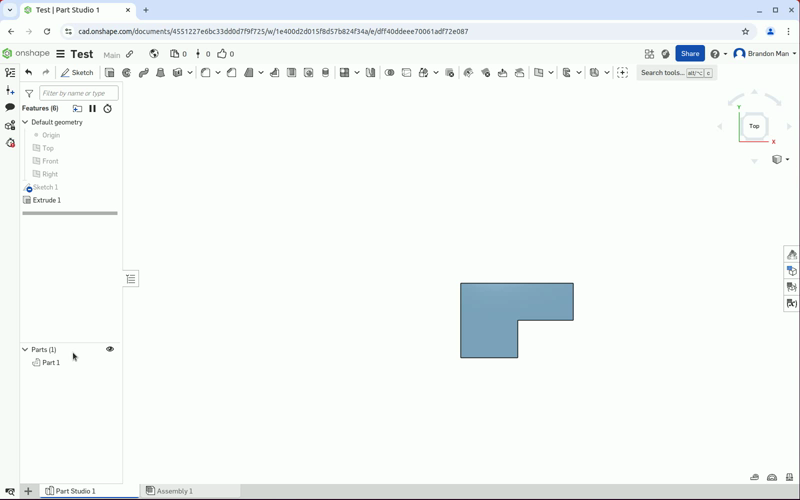
key(shift+p)
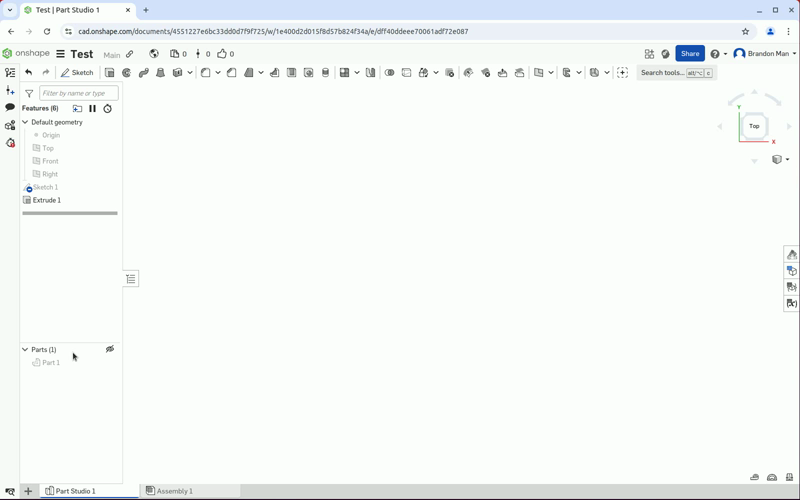
key(space)
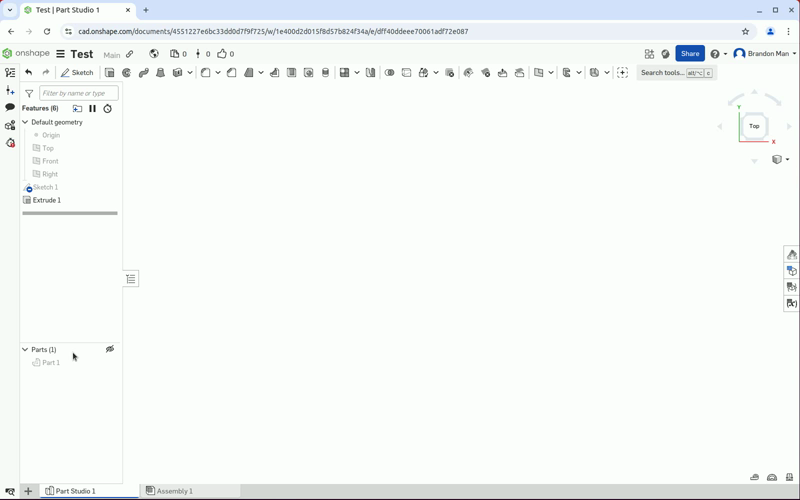
key_down(shift)
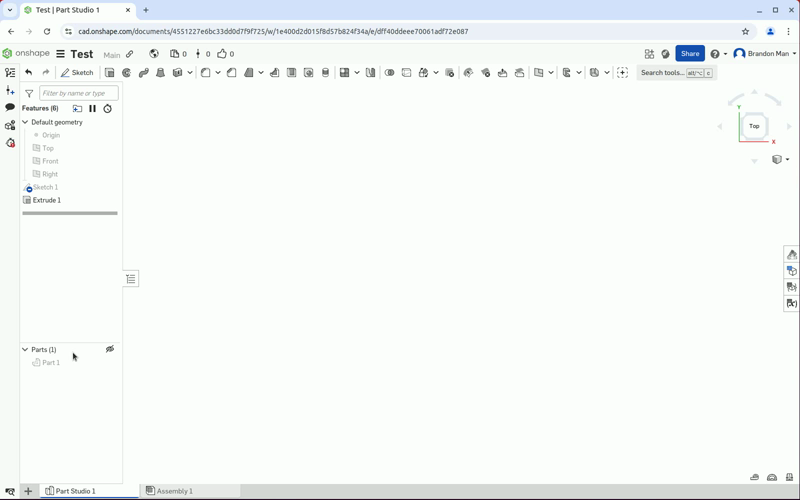
key(up)
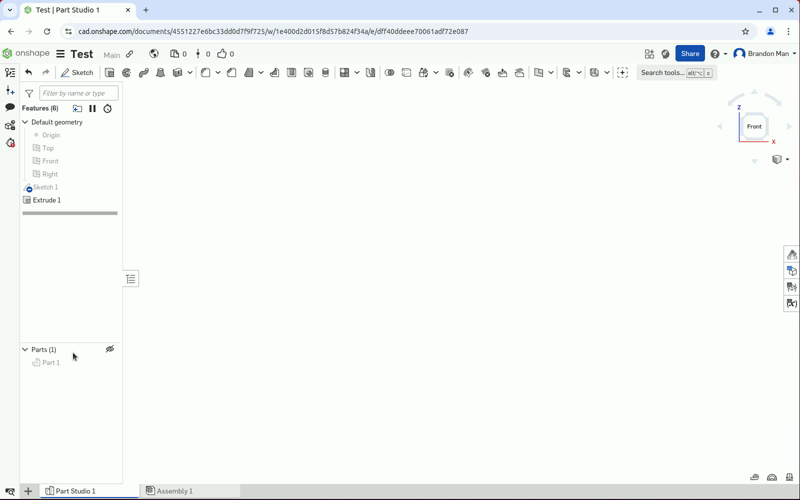
key_up(shift)
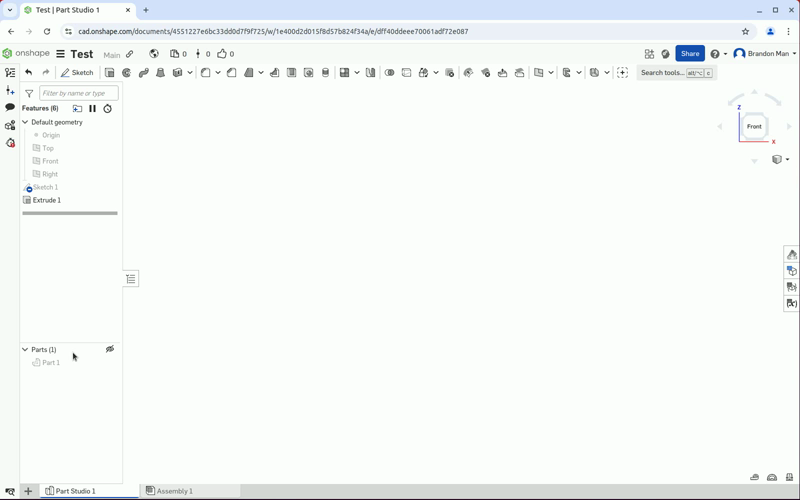
key(space)
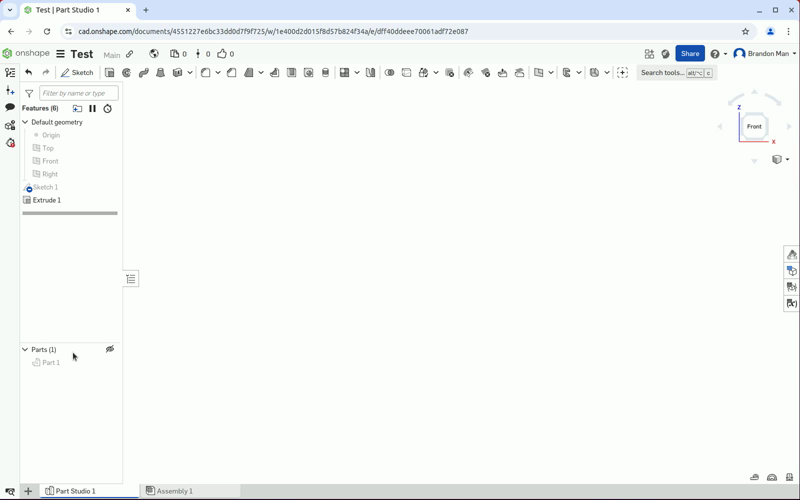
key_down(shift)
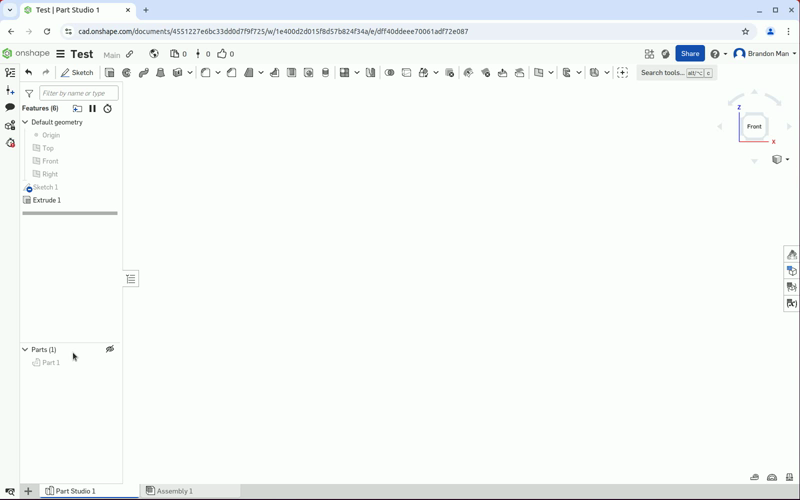
key(left)
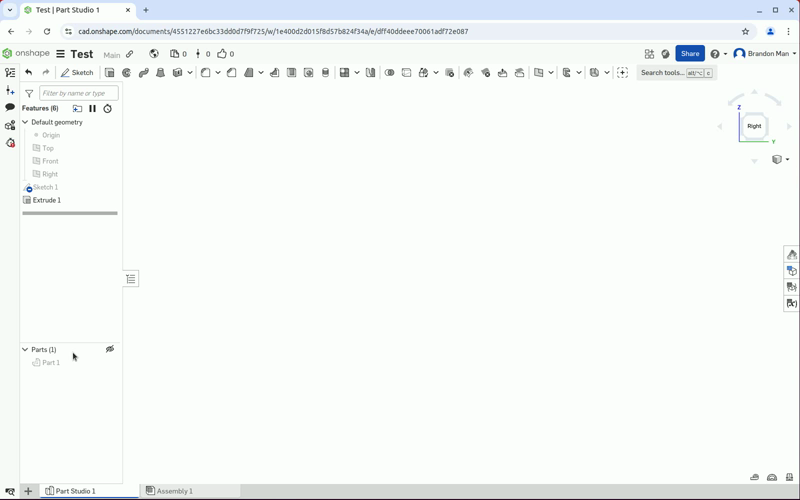
key_up(shift)
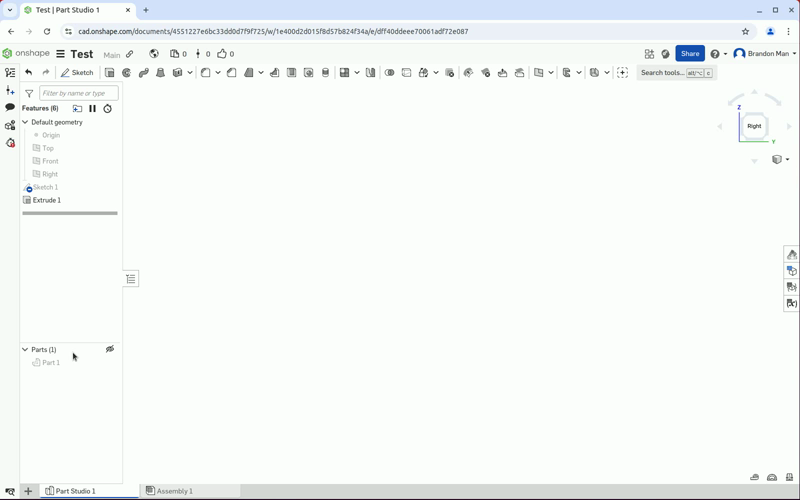
mouse_move(73, 352)
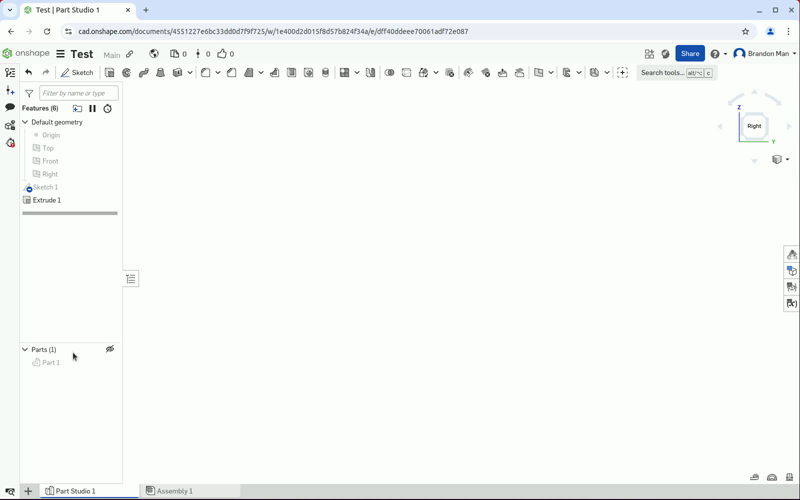
key(shift+y)
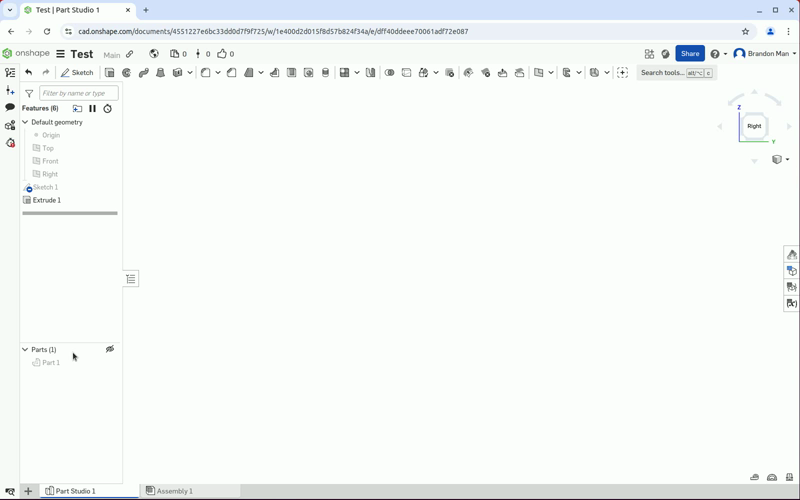
key(shift+s)
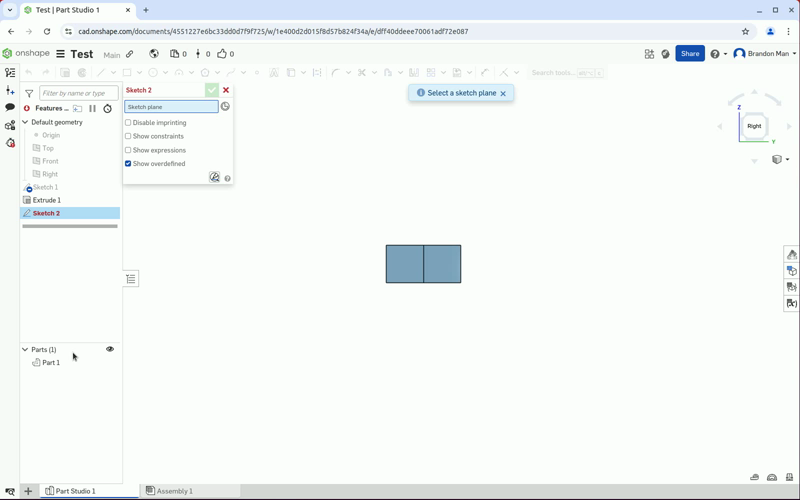
mouse_move(73, 176)
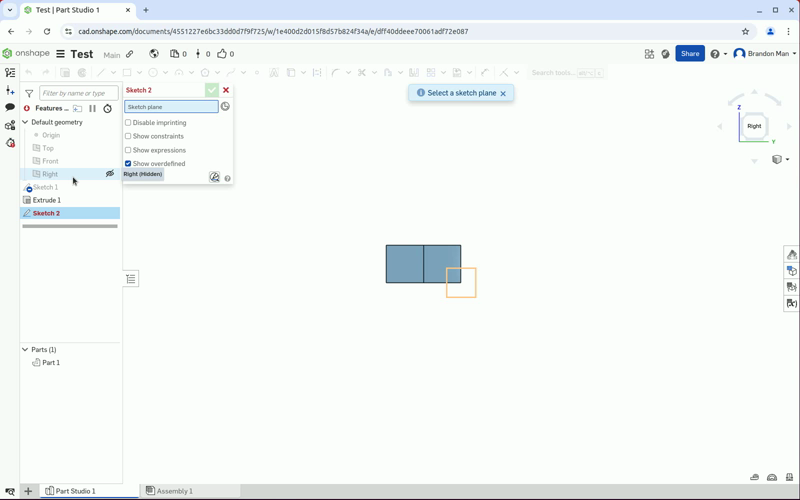
click(73, 176)
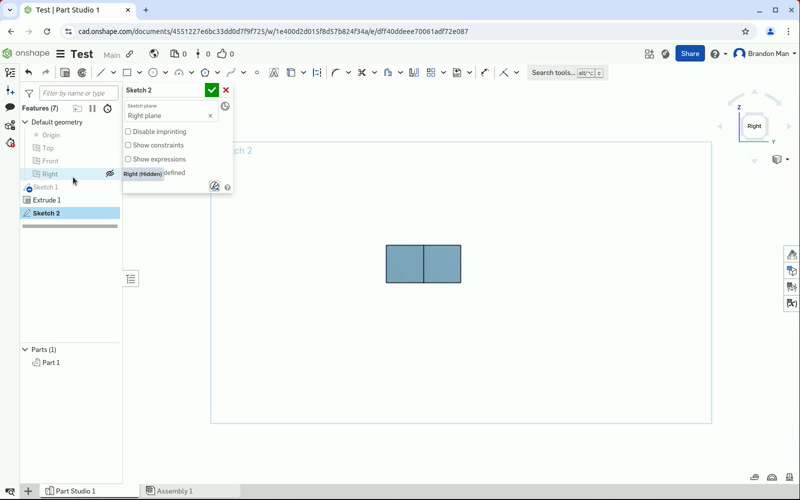
mouse_move(73, 352)
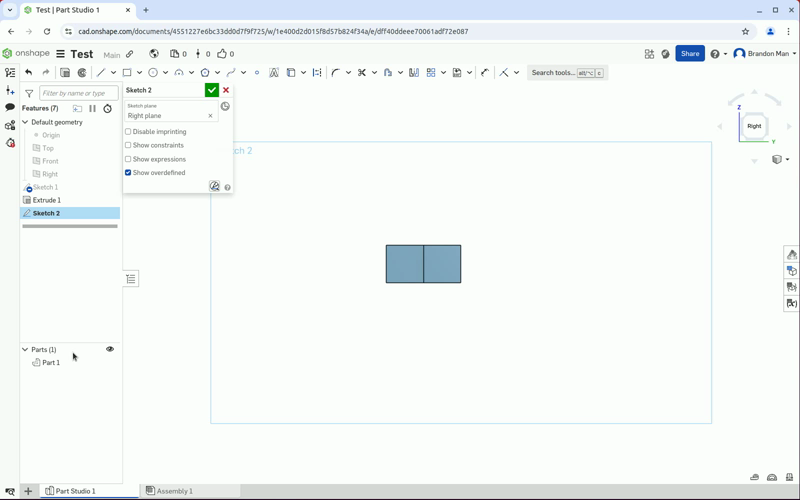
key(y)
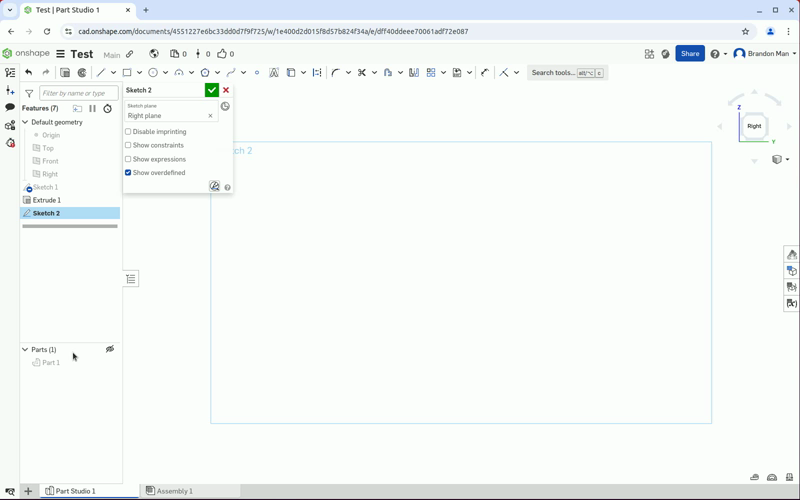
key(l)
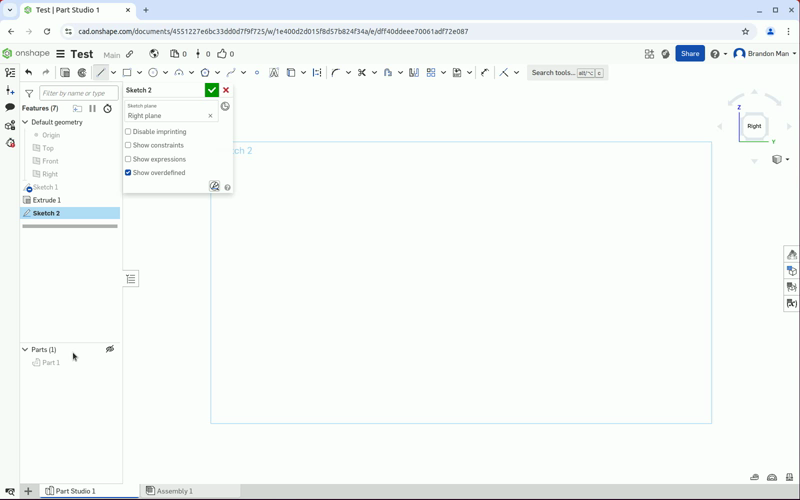
key_down(shift)
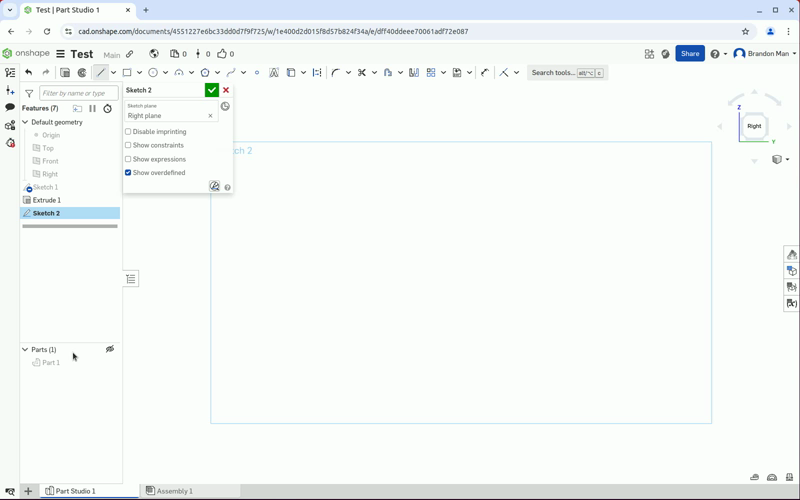
mouse_move(404, 245)
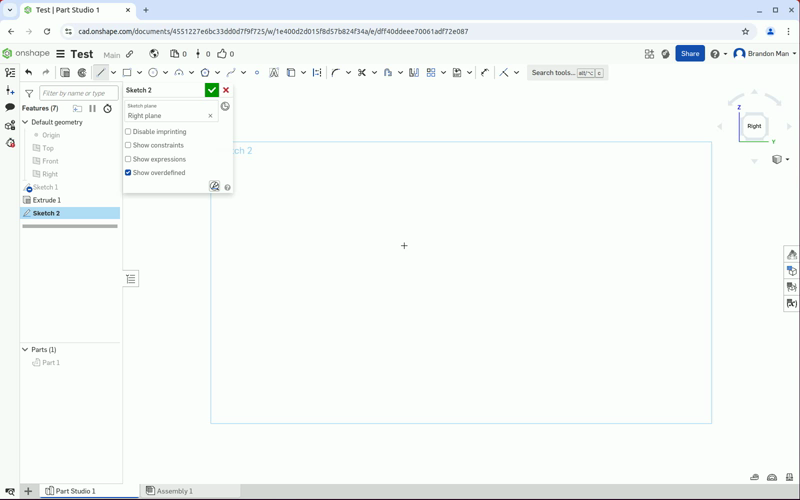
click(404, 245)
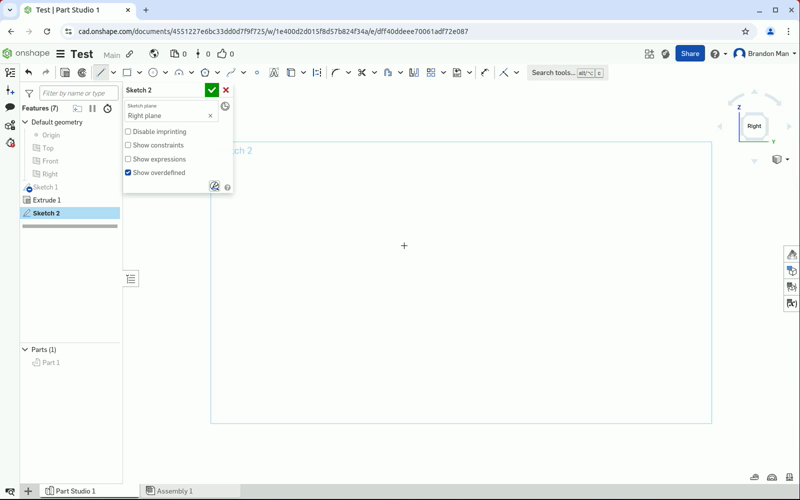
key_up(shift)
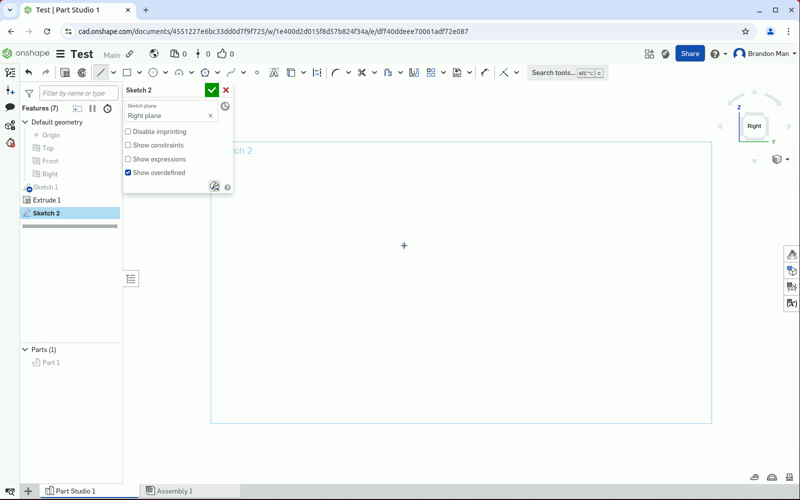
key_down(shift)
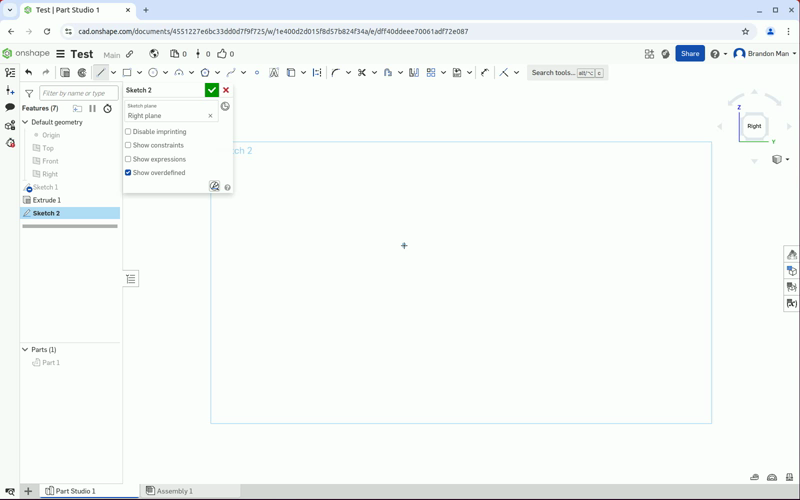
mouse_move(434, 245)
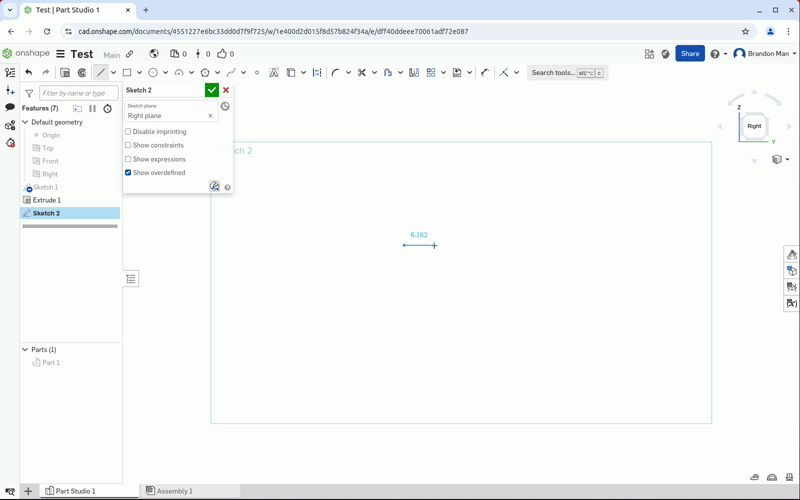
mouse_move(461, 245)
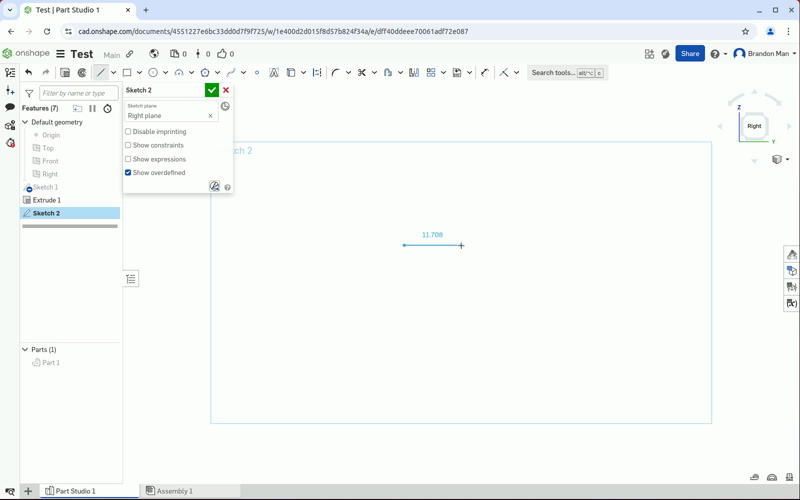
click(461, 245)
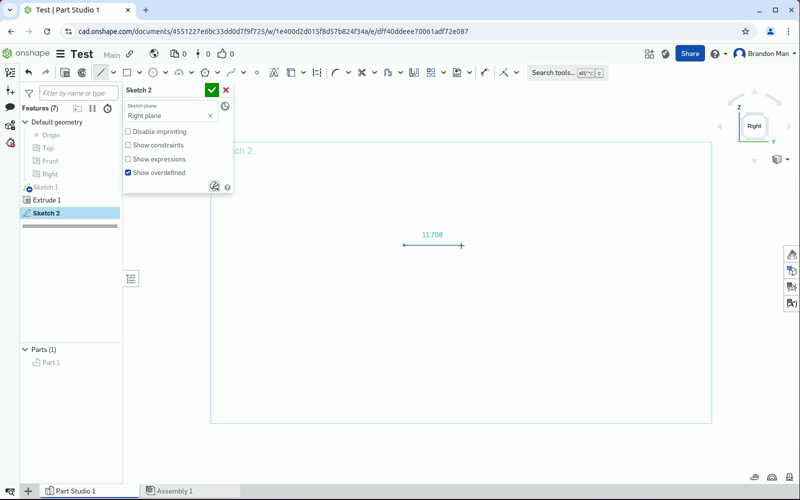
key_up(shift)
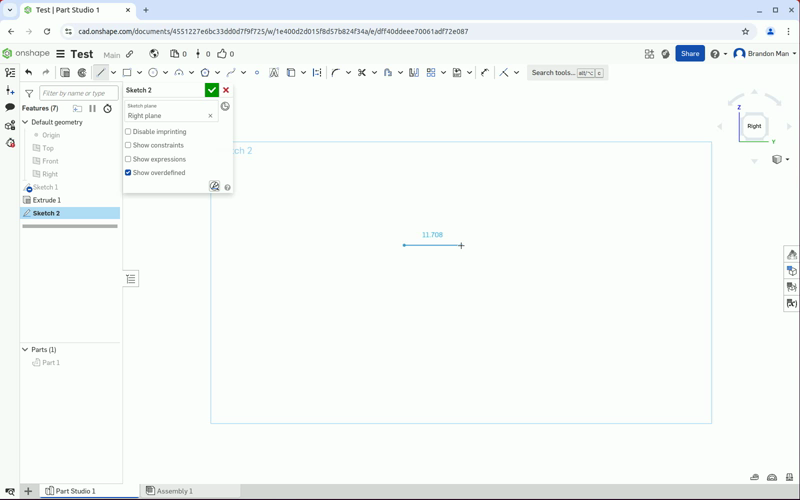
key_down(shift)
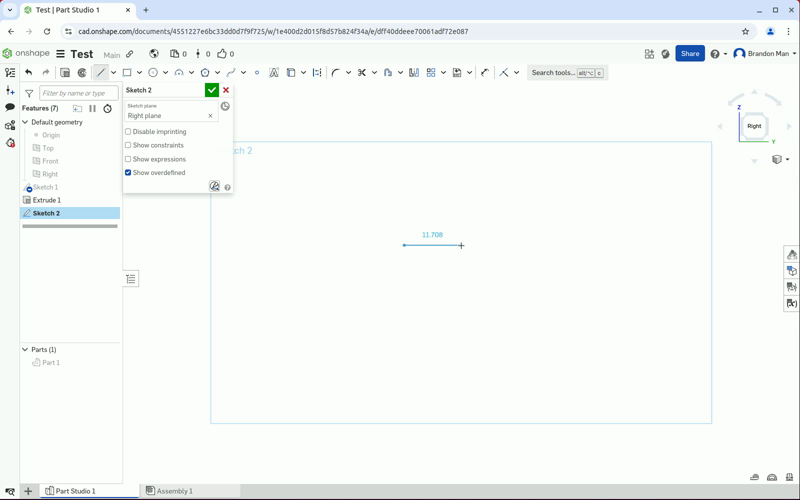
mouse_move(491, 245)
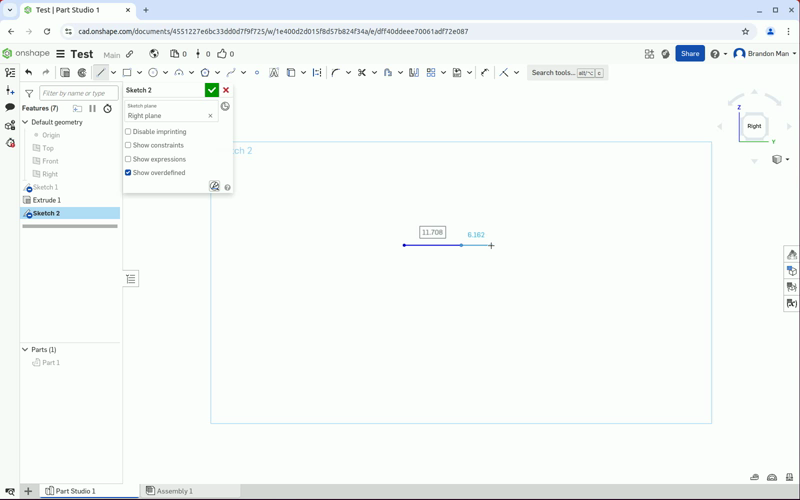
mouse_move(461, 207)
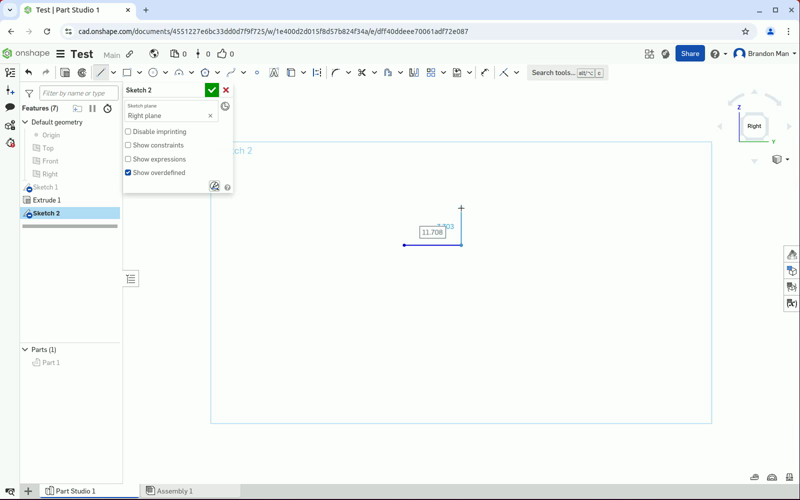
click(461, 207)
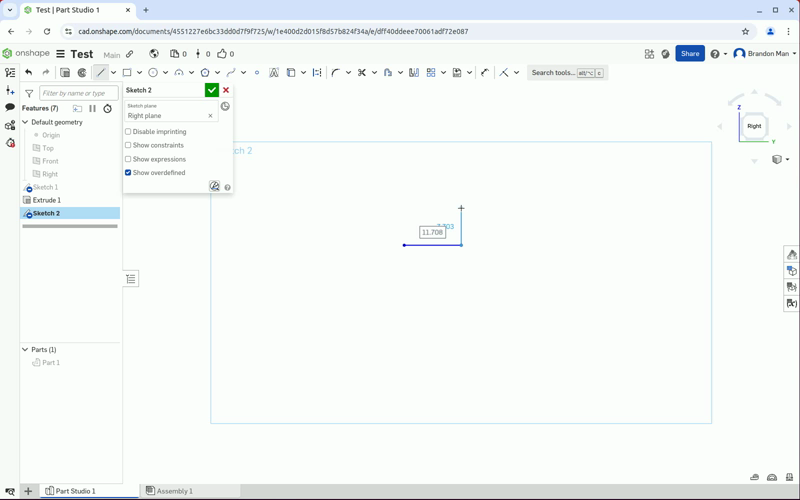
key_up(shift)
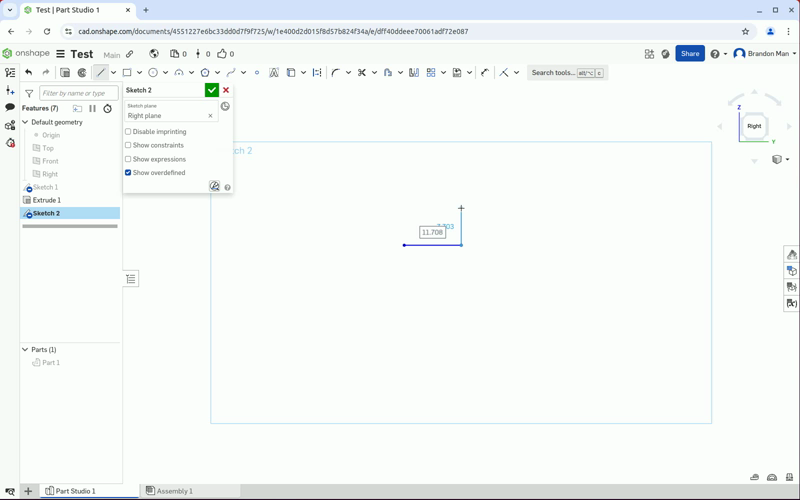
key_down(shift)
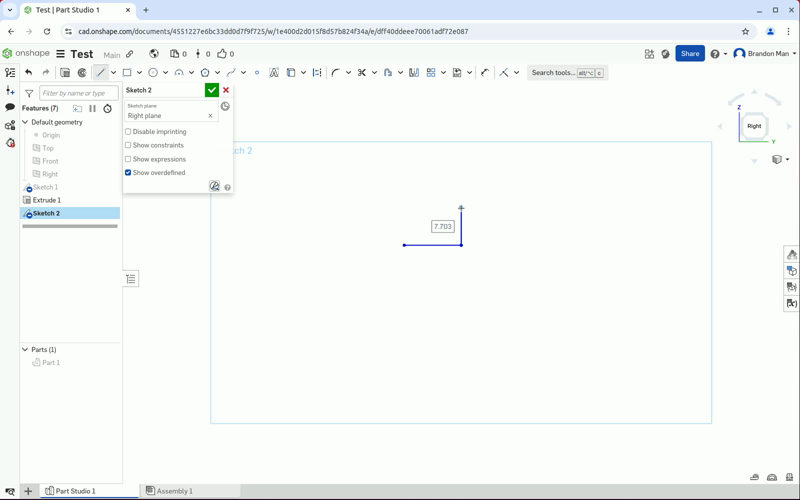
mouse_move(491, 207)
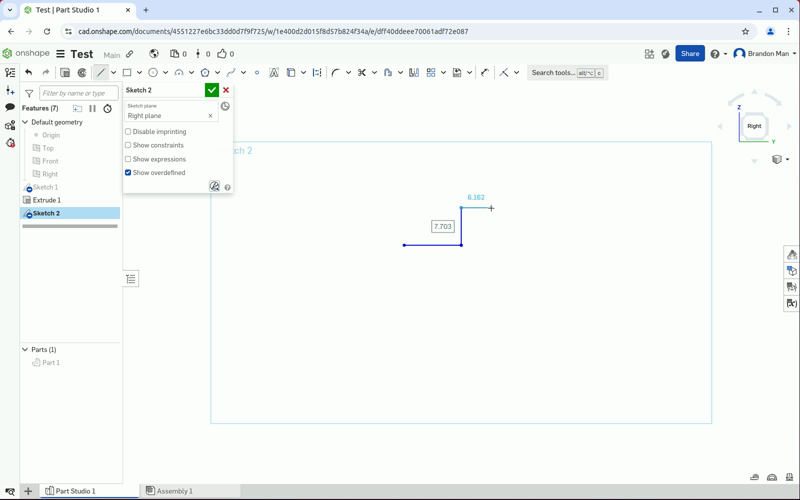
mouse_move(404, 207)
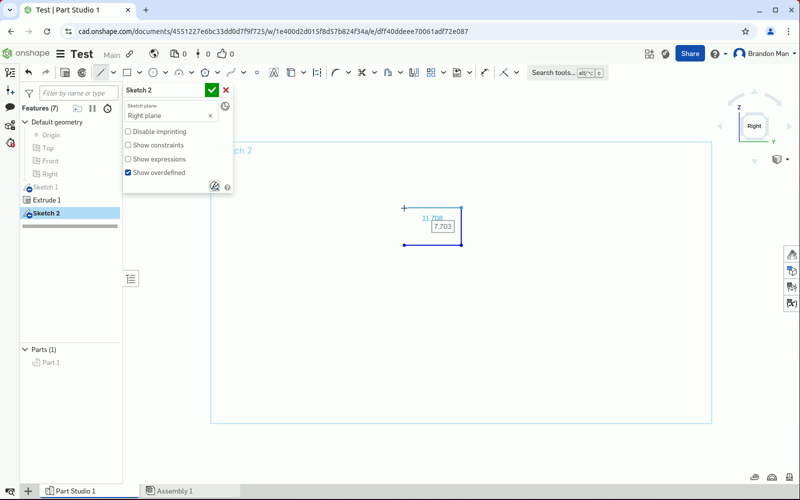
click(404, 207)
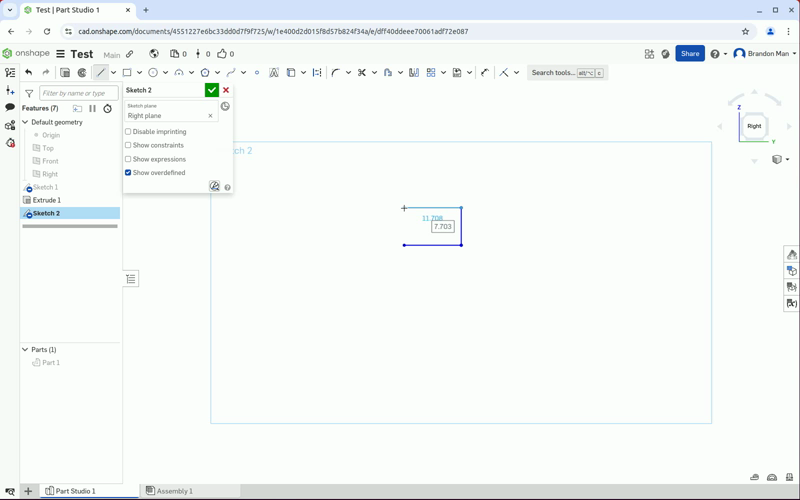
key_up(shift)
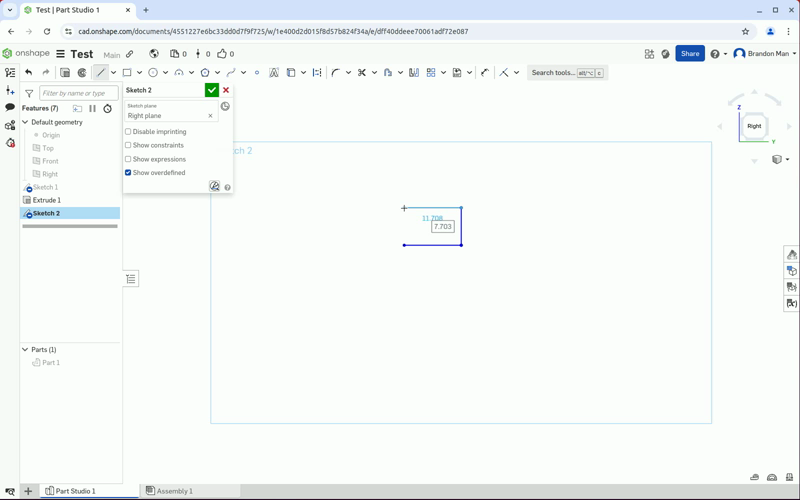
mouse_move(434, 207)
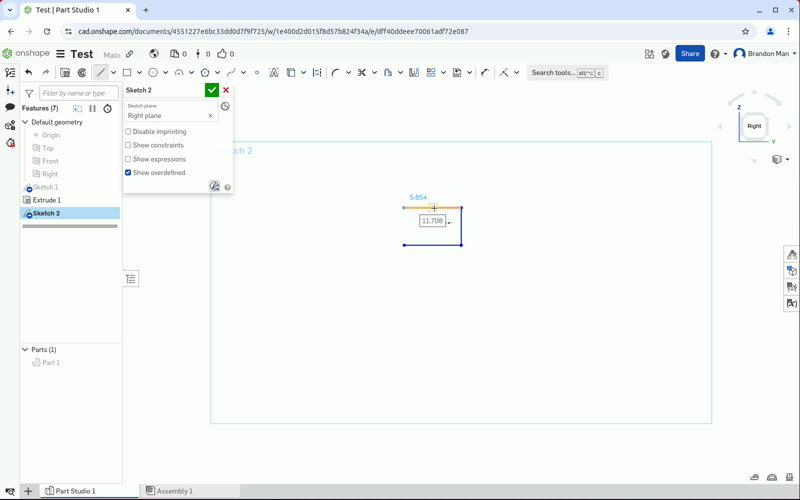
key_down(shift)
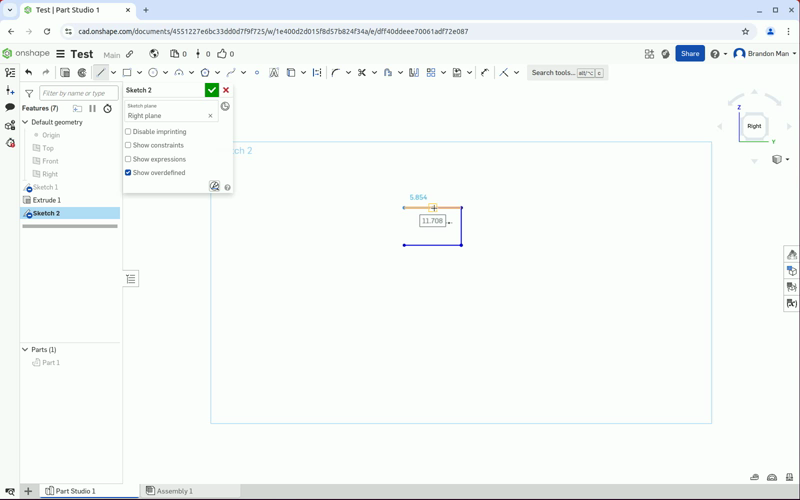
mouse_move(404, 245)
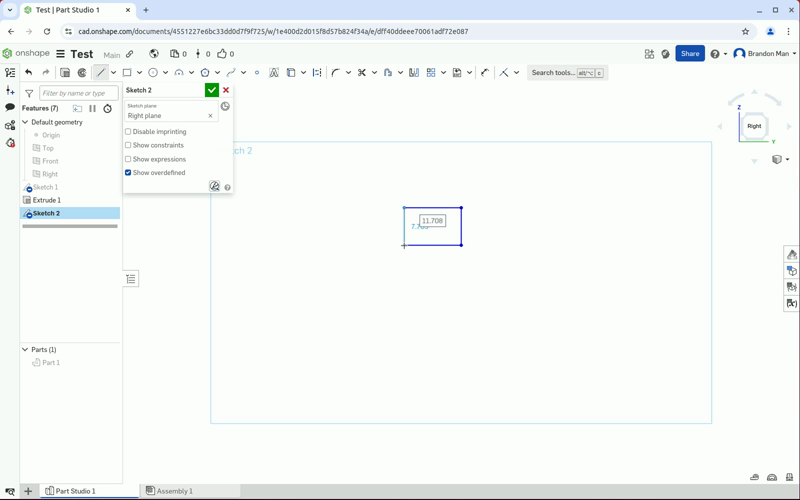
key_up(shift)
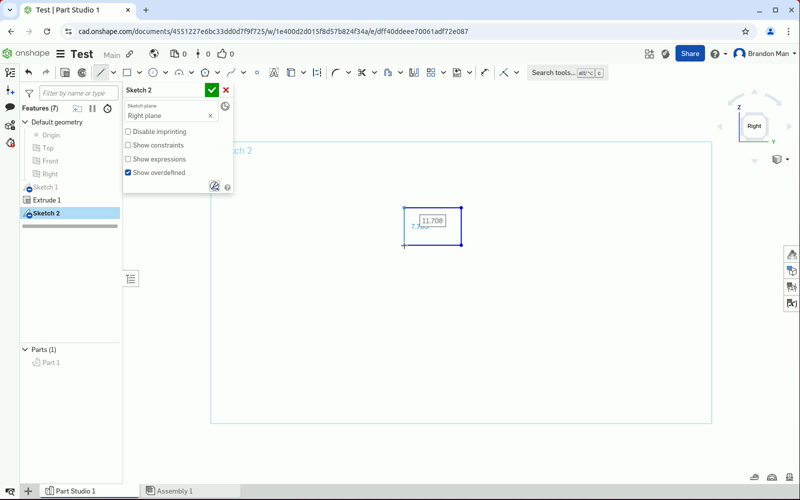
click(404, 245)
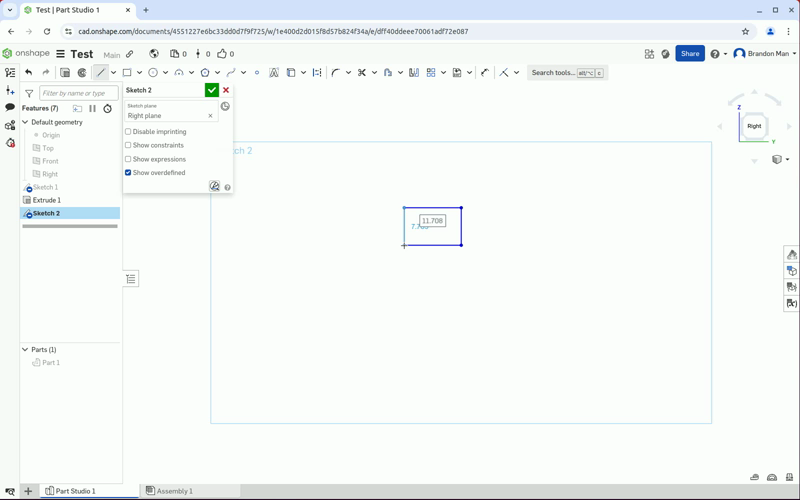
key(esc)
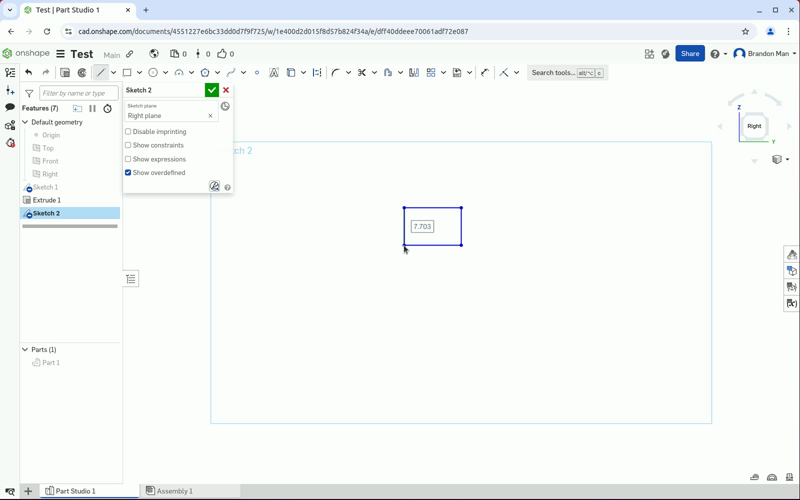
mouse_move(412, 236)
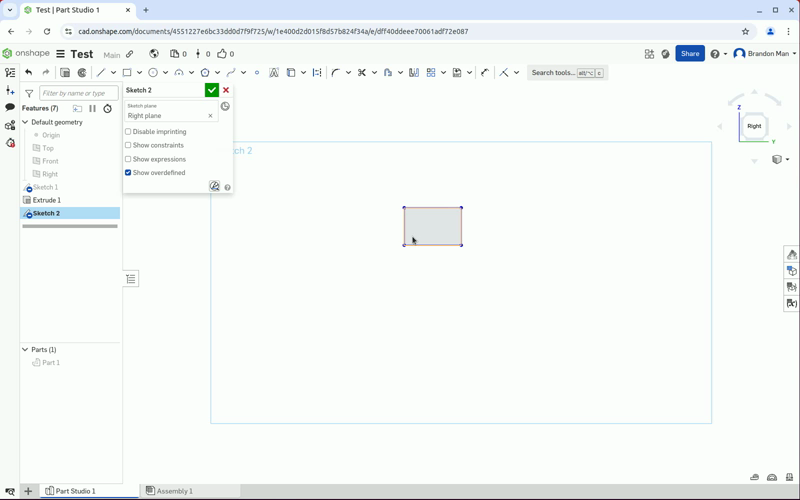
click(412, 236)
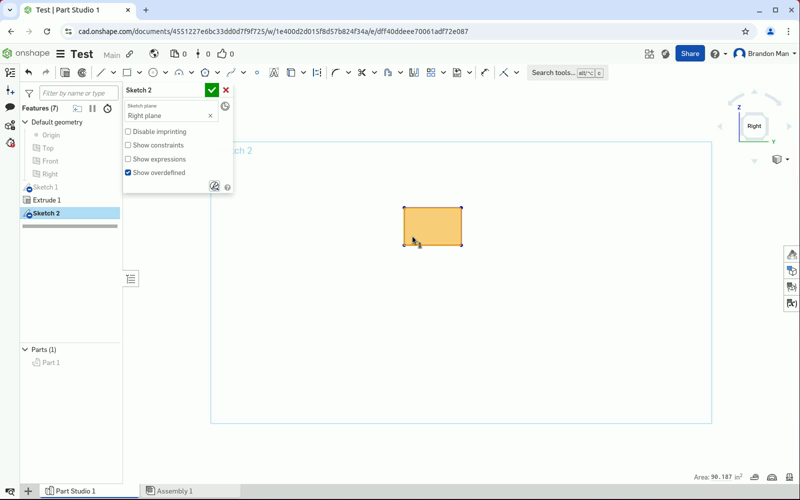
mouse_move(73, 352)
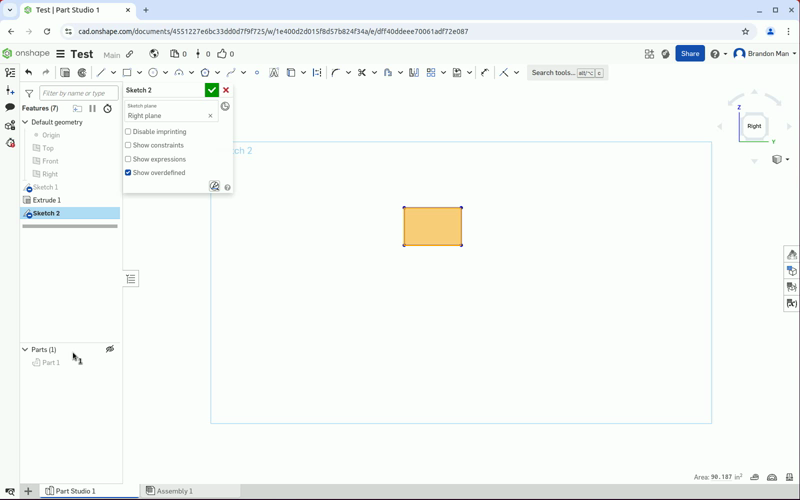
key(shift+y)
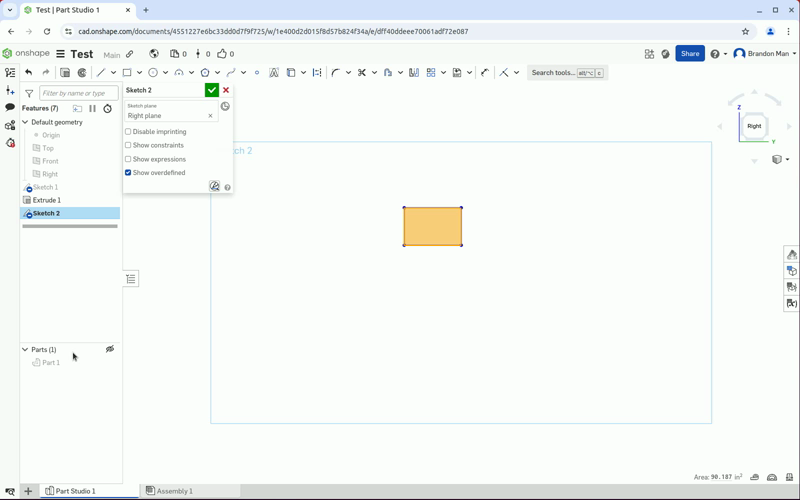
key(shift+e)
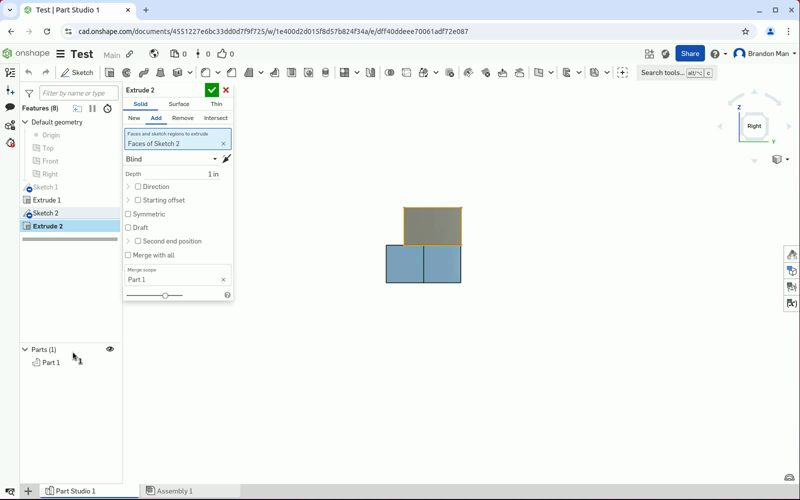
mouse_move(143, 106)
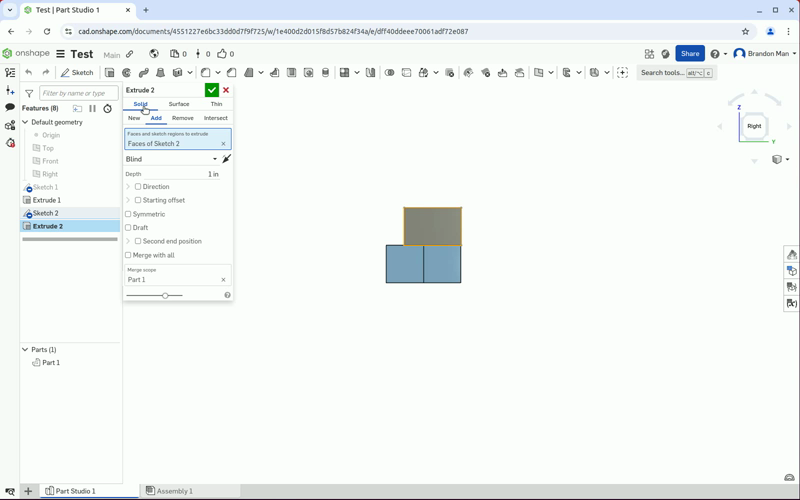
click(143, 106)
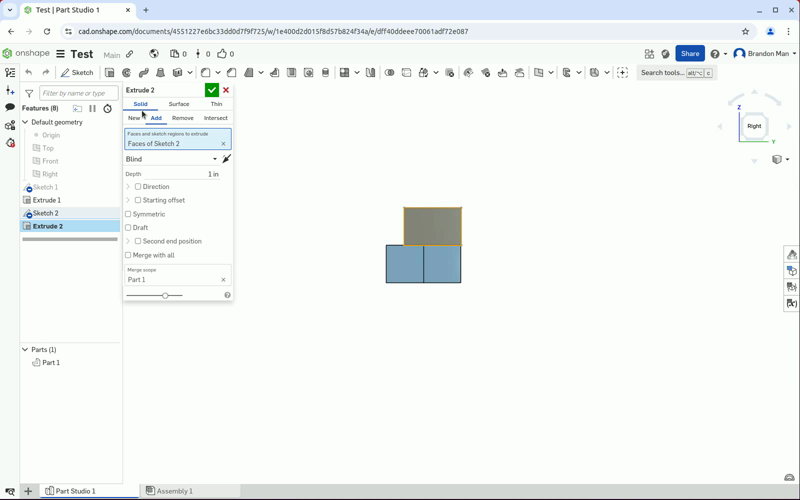
mouse_move(137, 120)
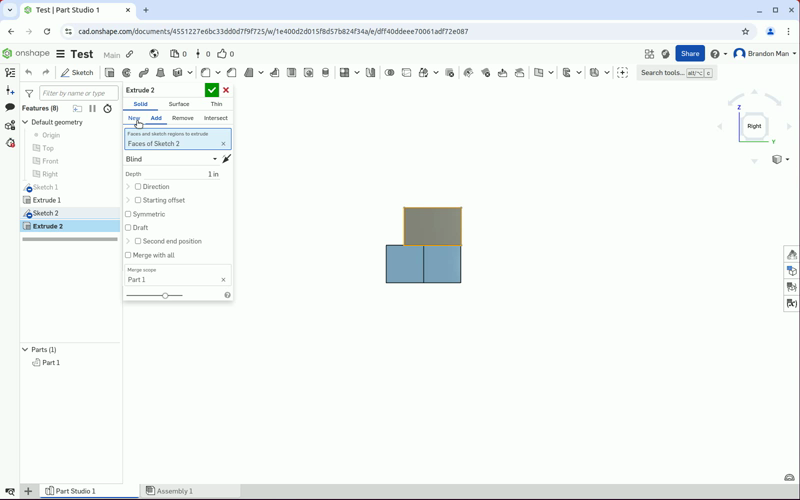
click(137, 120)
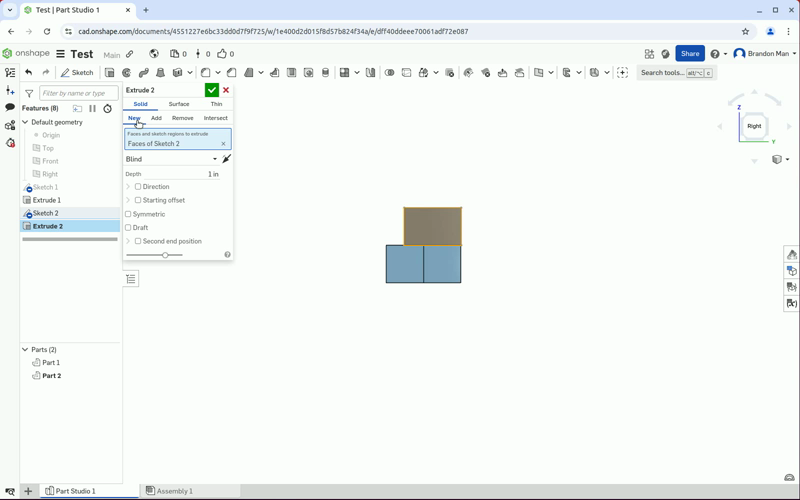
key(tab, 4)
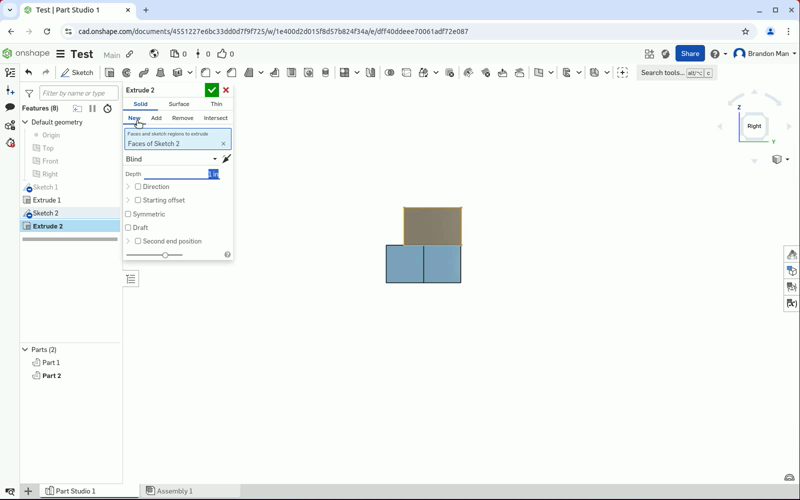
text(3.851)
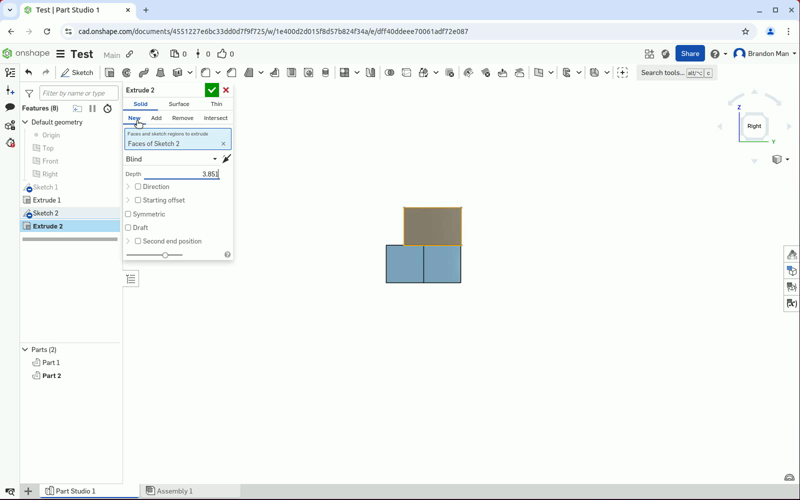
key(enter)
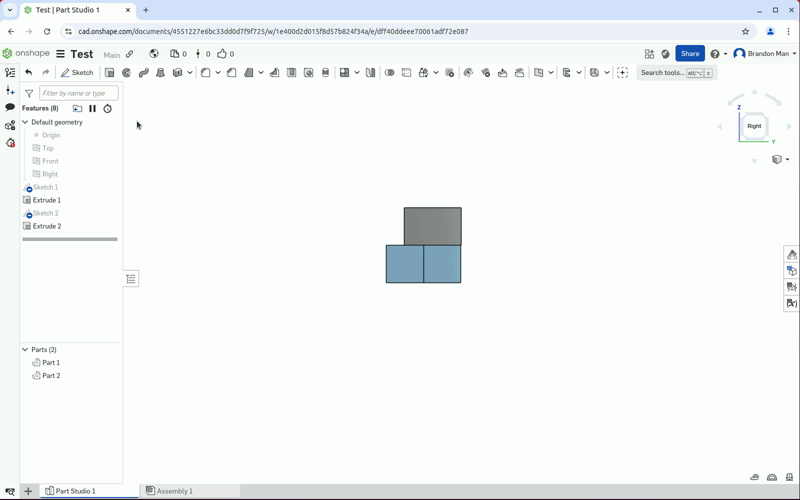
key(shift+h)
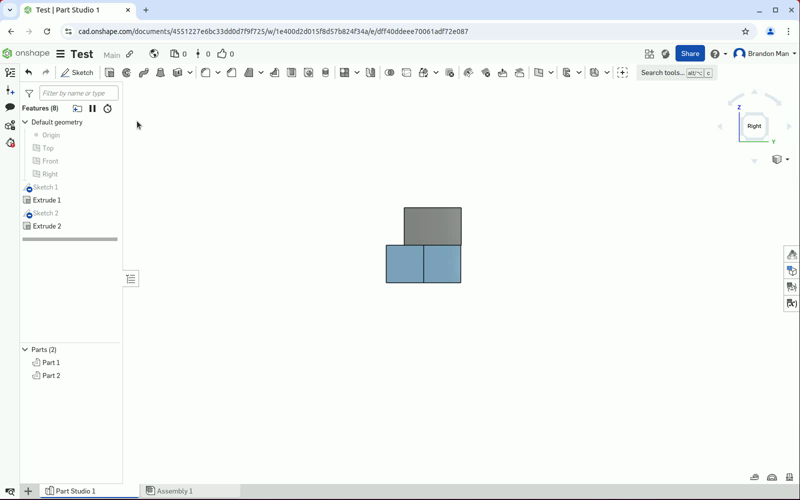
key(shift+h)
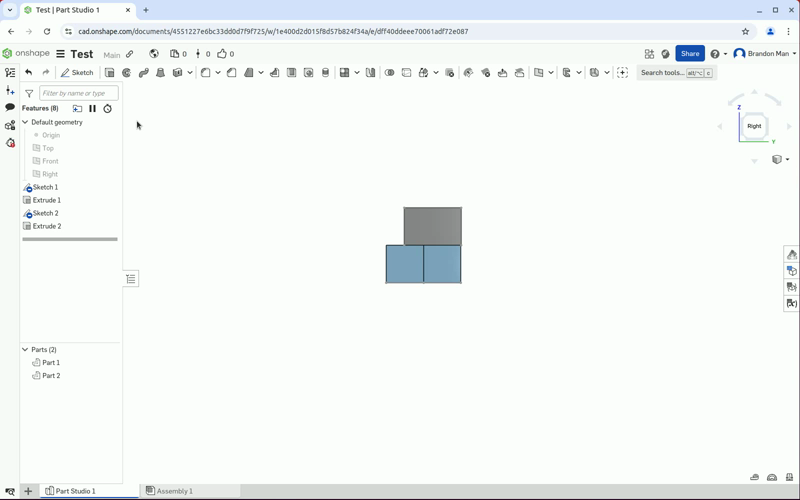
key(shift+7)
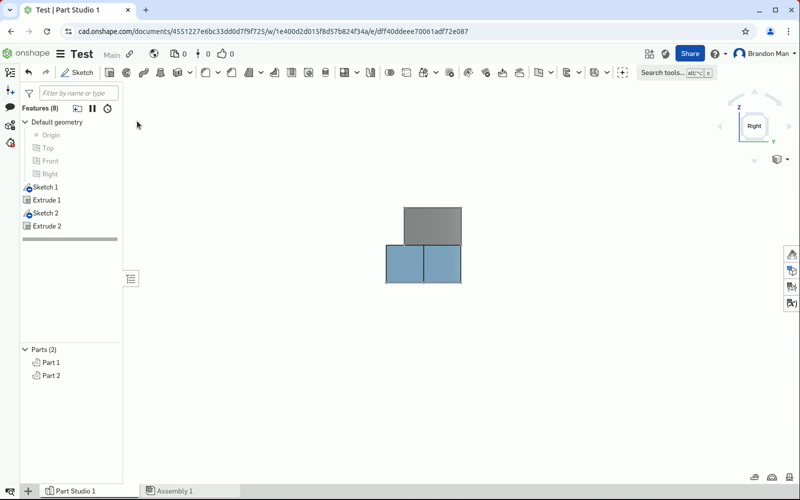
key(right, 2)
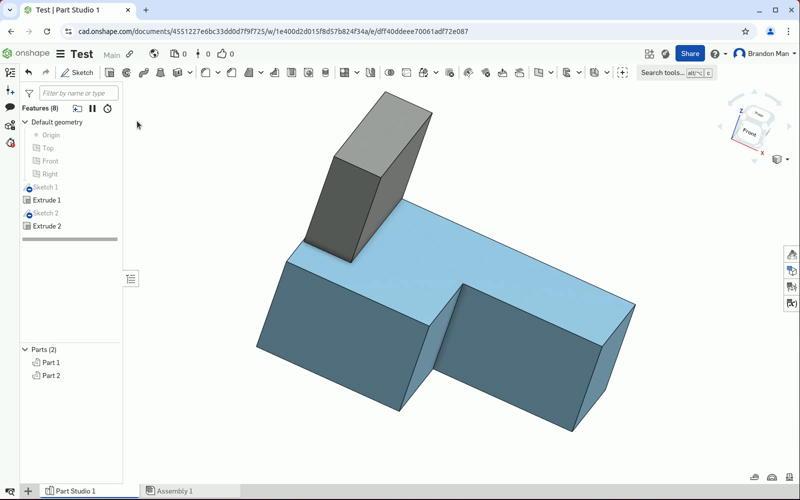
key(down, 2)
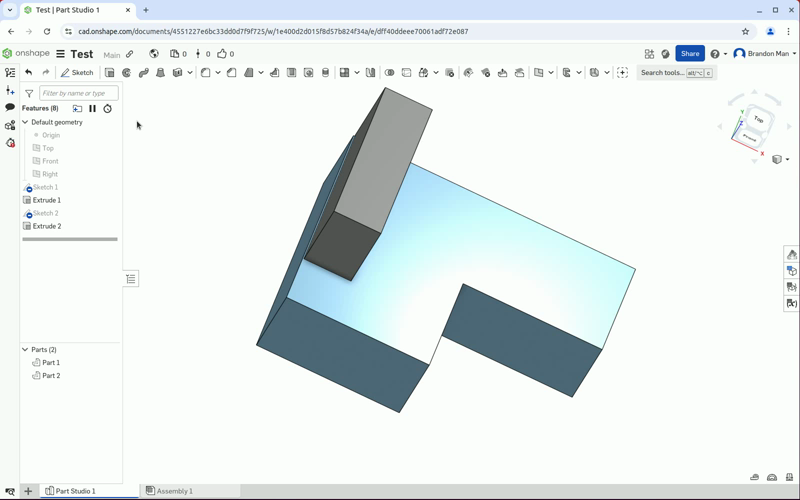
key(up, 2)
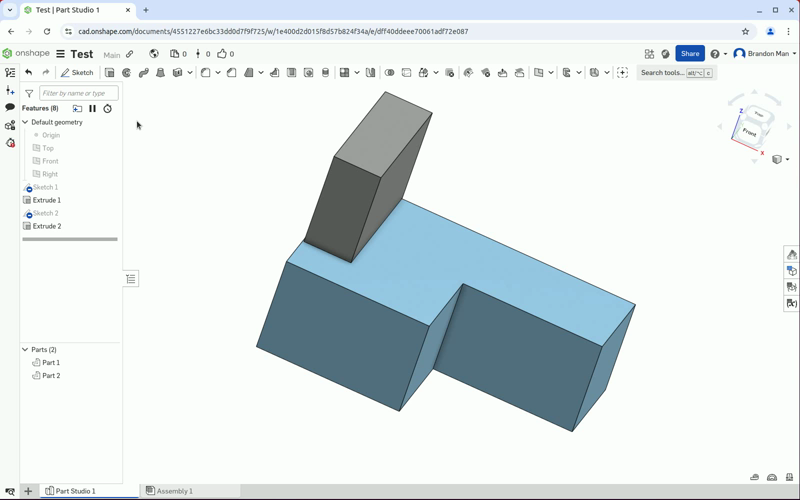
key(left, 2)
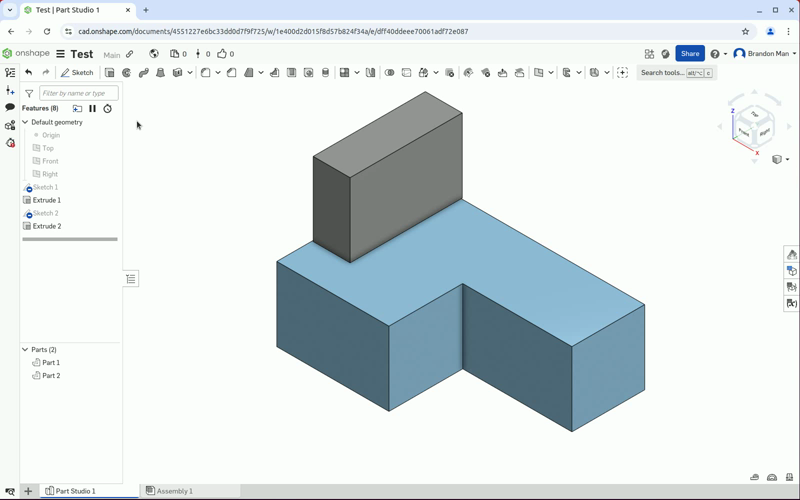
mouse_move(73, 189)
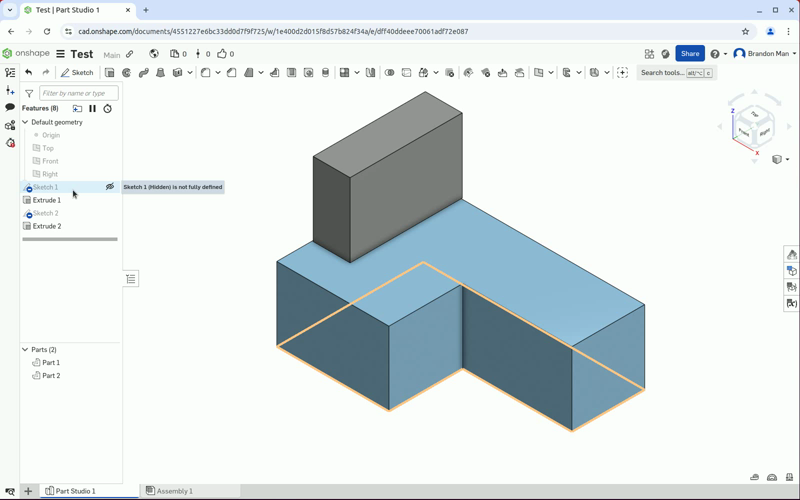
click(73, 189)